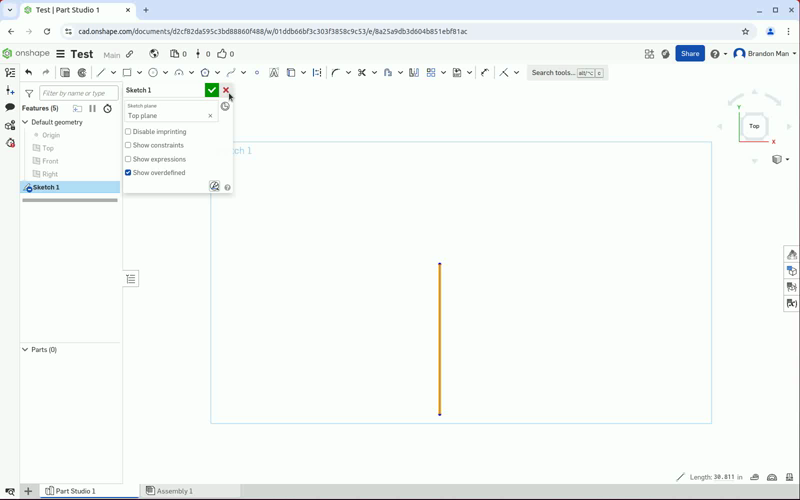
key(shift+h)
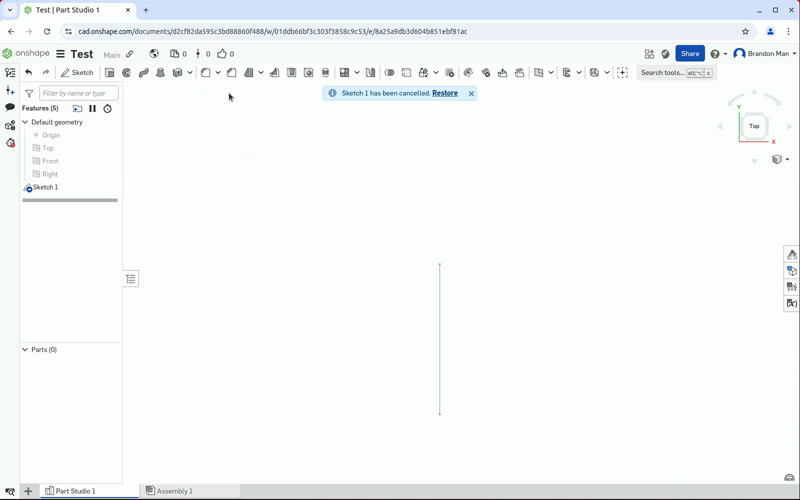
key(shift+s)
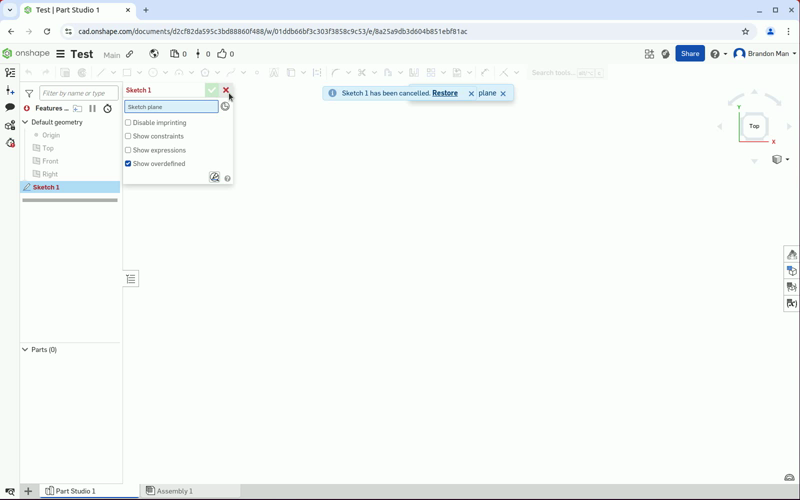
mouse_move(73, 150)
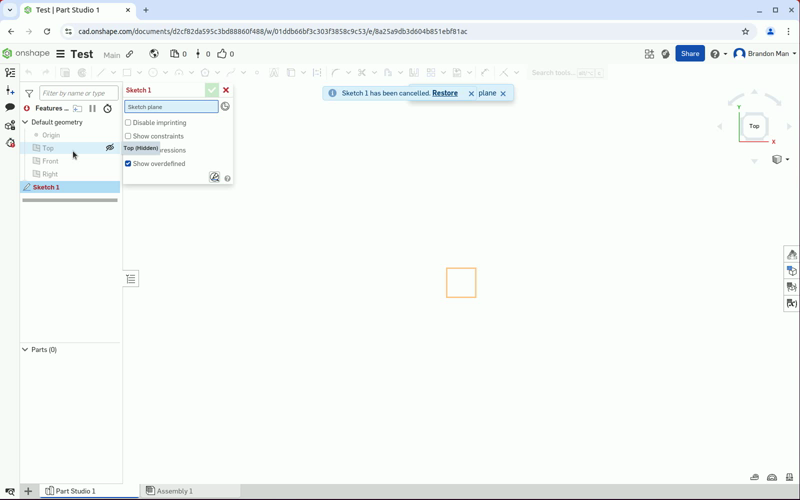
click(73, 150)
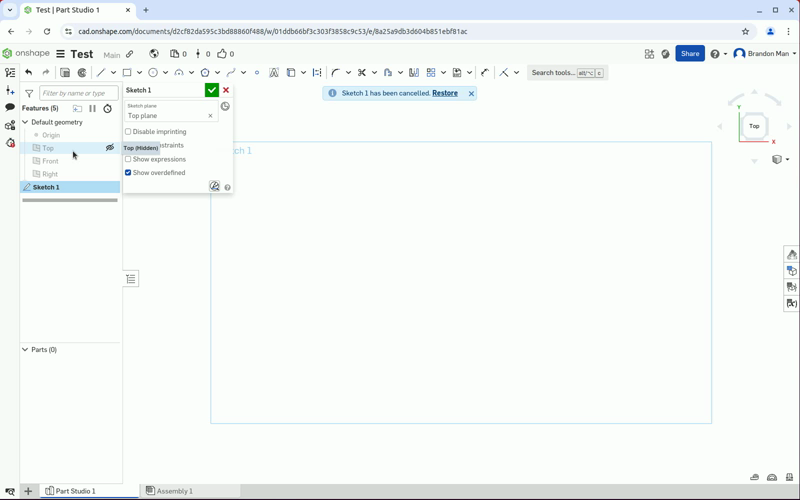
mouse_move(73, 352)
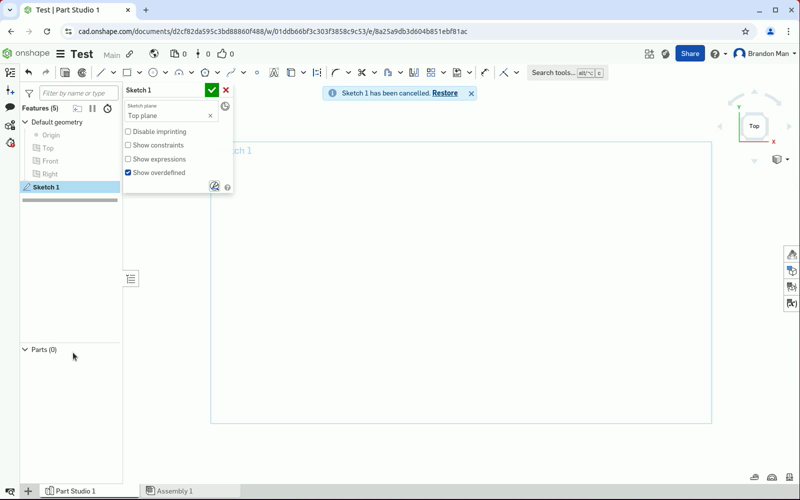
key(y)
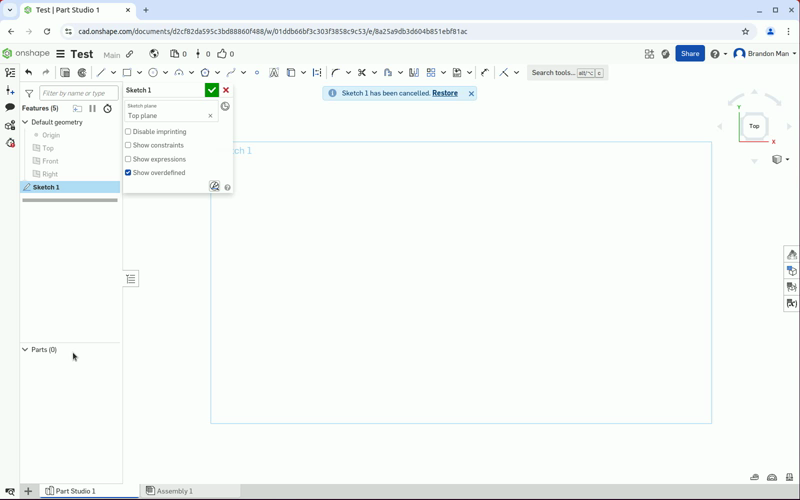
key(c)
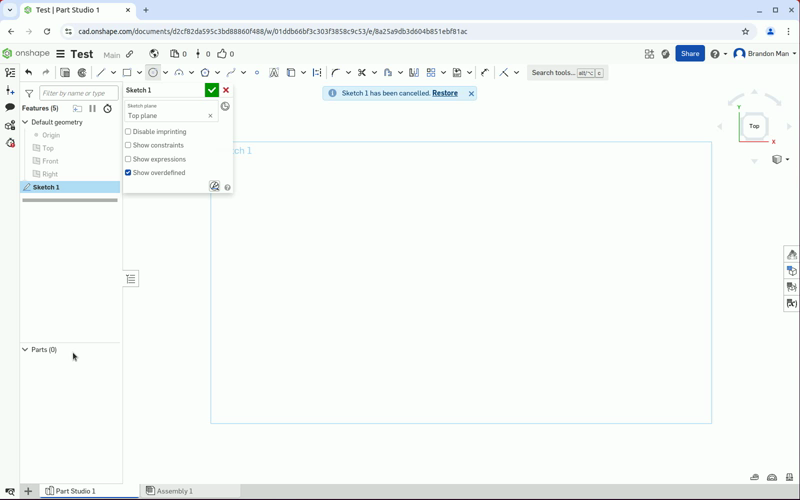
key_down(shift)
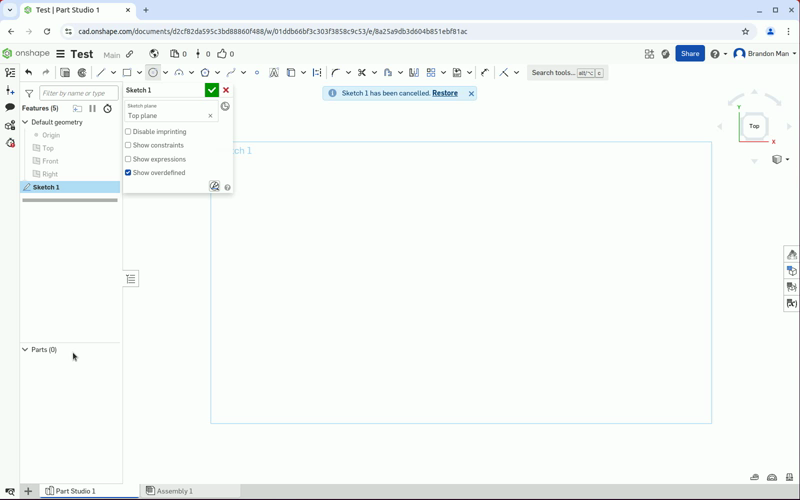
mouse_move(389, 253)
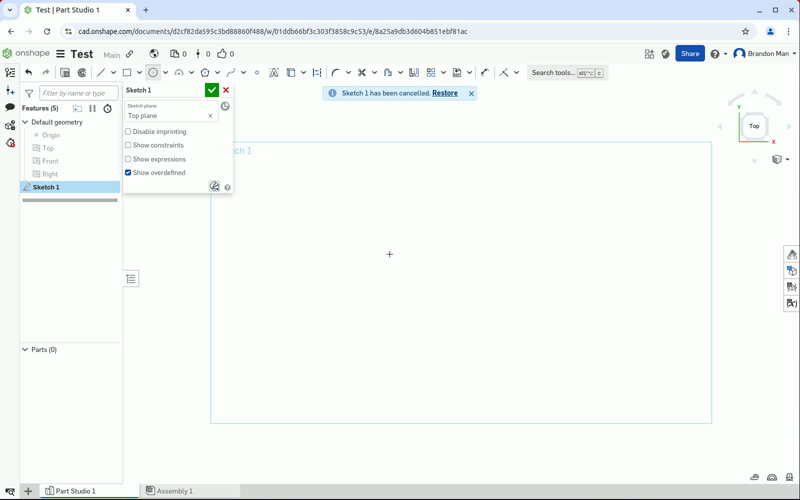
click(389, 253)
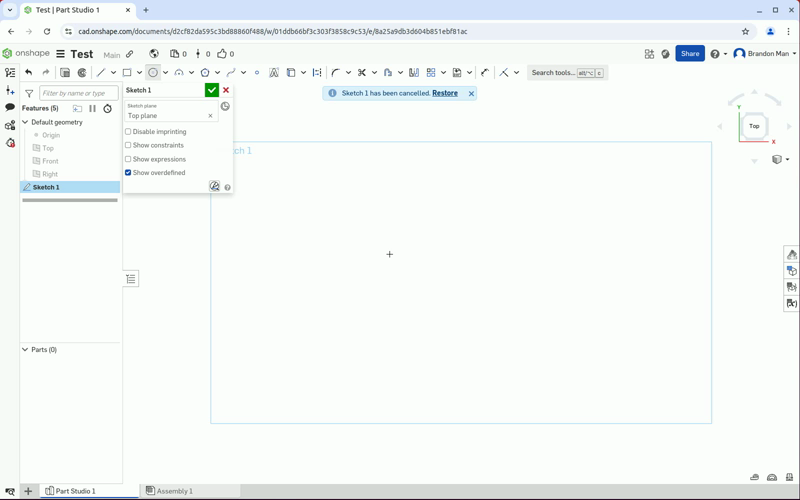
key_up(shift)
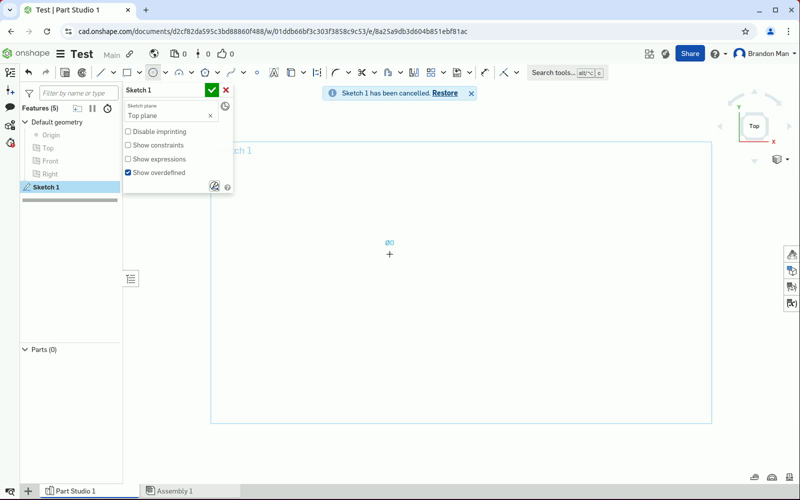
mouse_move(430, 253)
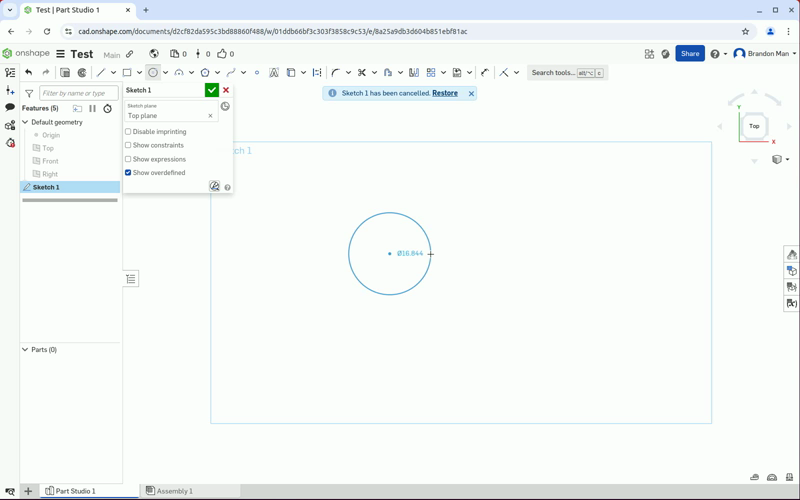
click(430, 253)
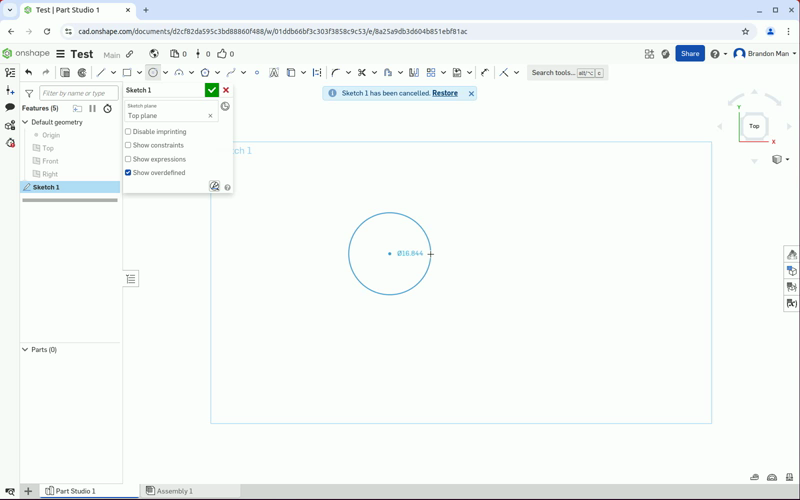
key(esc)
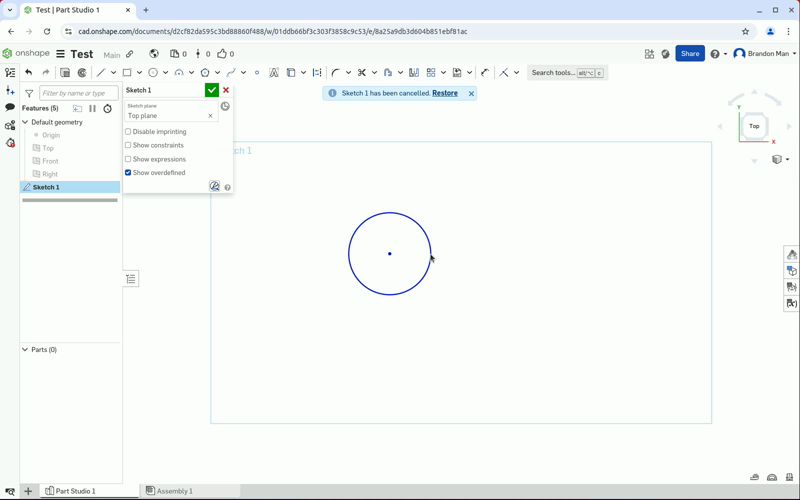
mouse_move(392, 224)
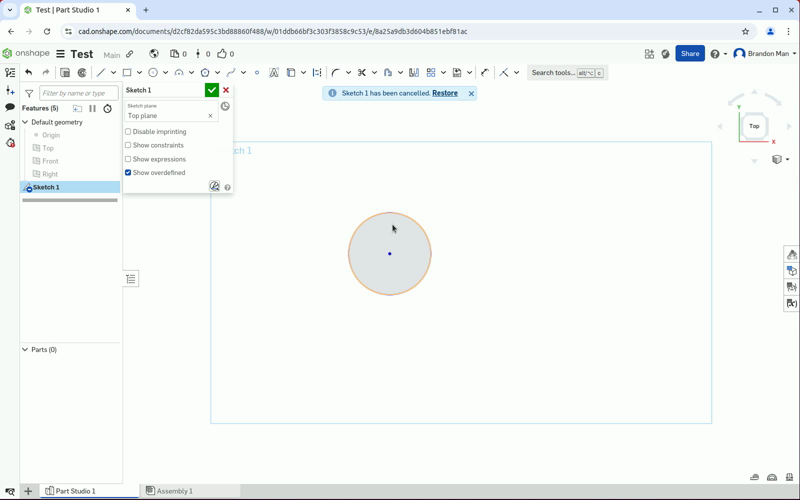
click(392, 224)
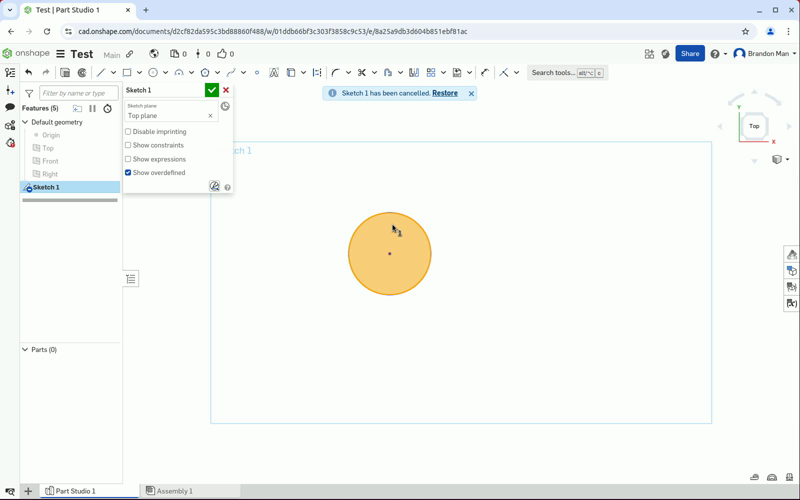
mouse_move(73, 352)
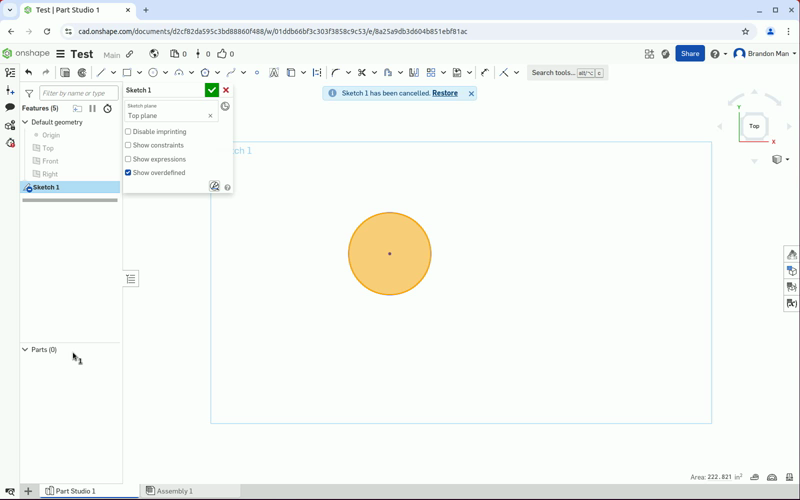
key(shift+y)
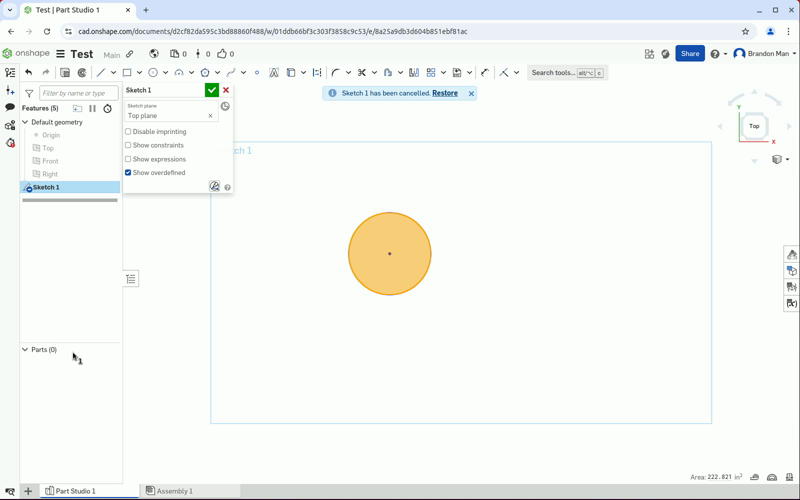
key(shift+e)
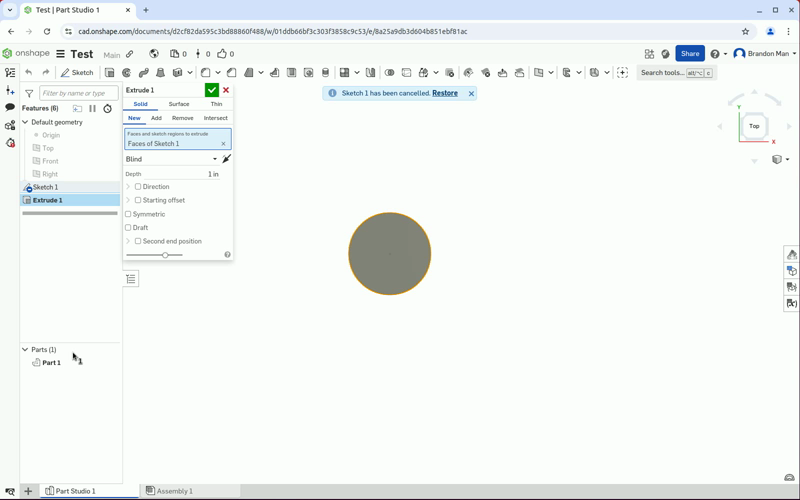
mouse_move(143, 106)
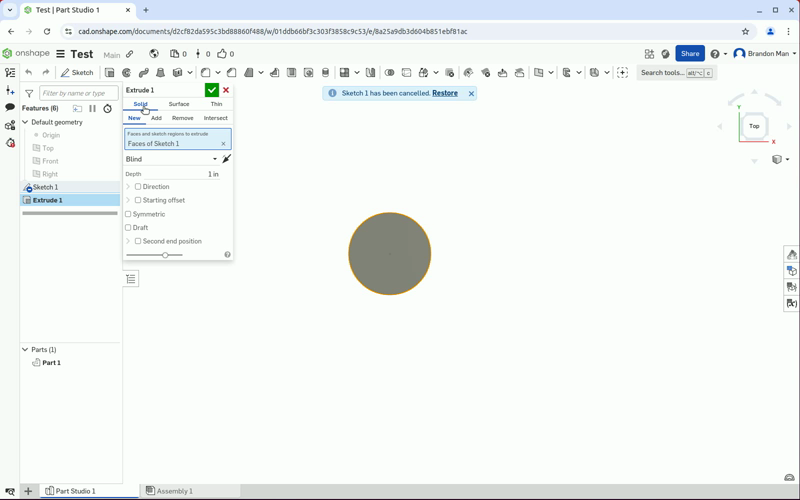
click(143, 106)
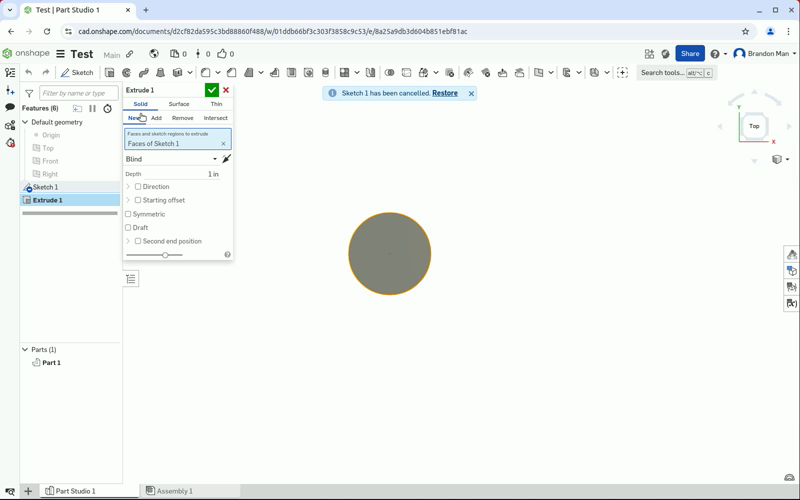
mouse_move(137, 120)
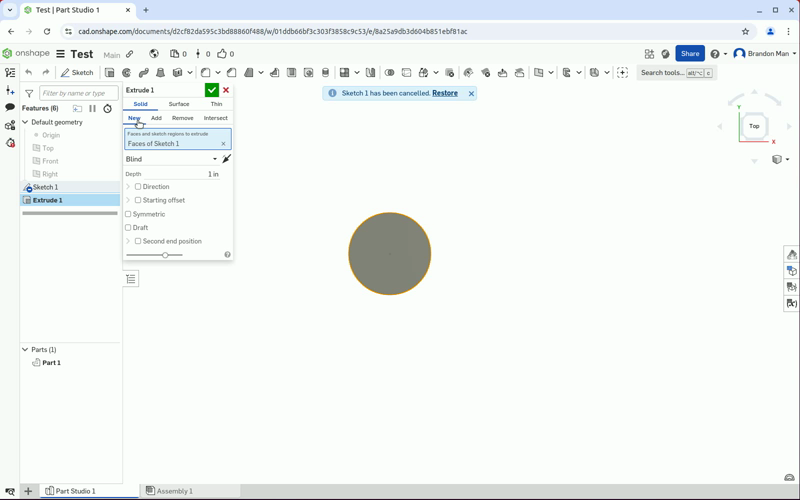
click(137, 120)
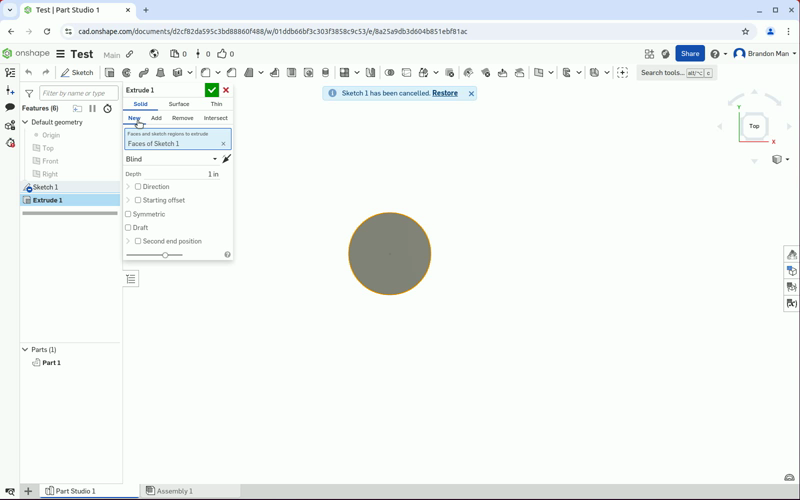
key(tab, 4)
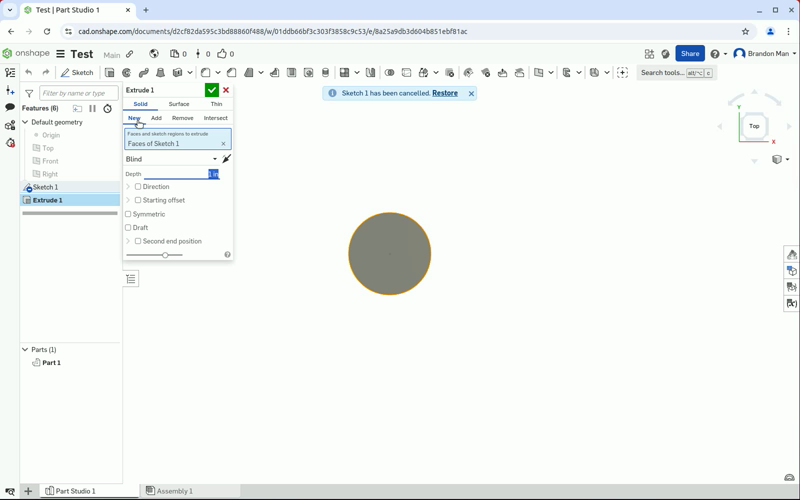
text(21.423)
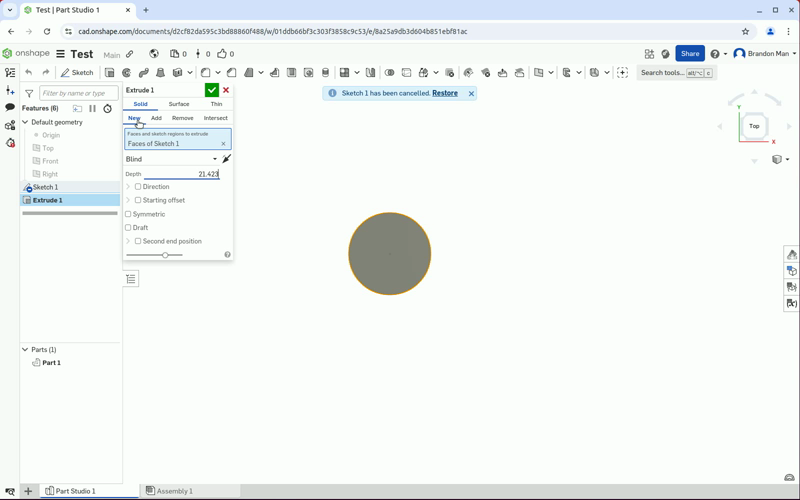
key(enter)
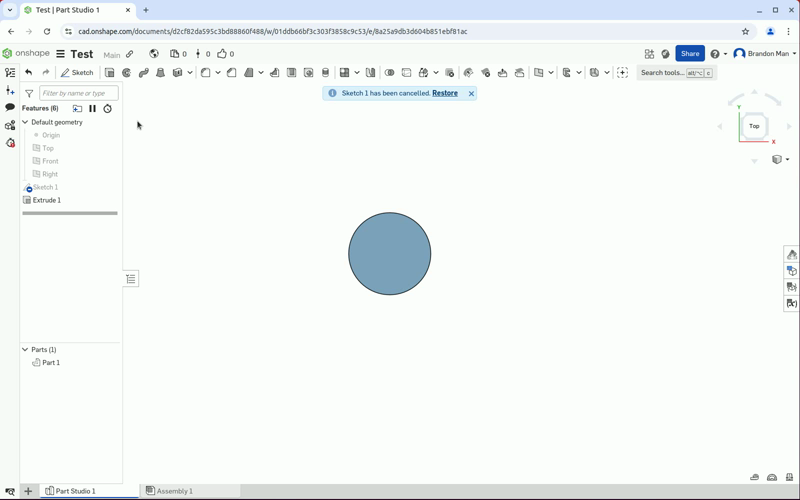
key(shift+h)
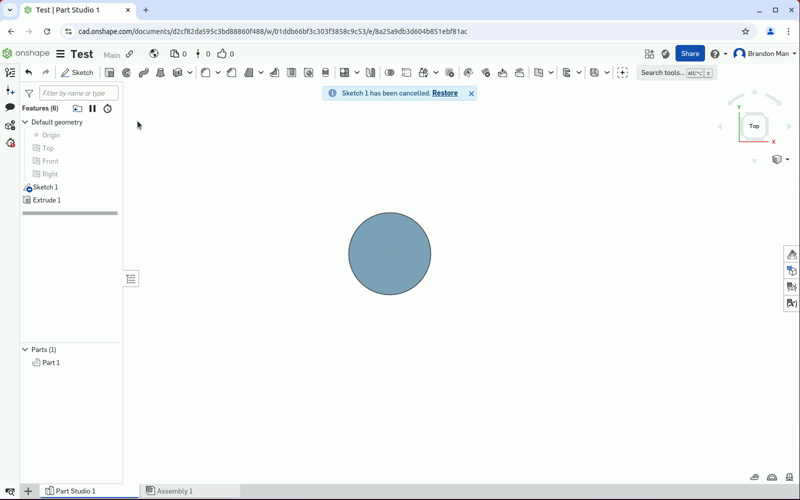
key(shift+h)
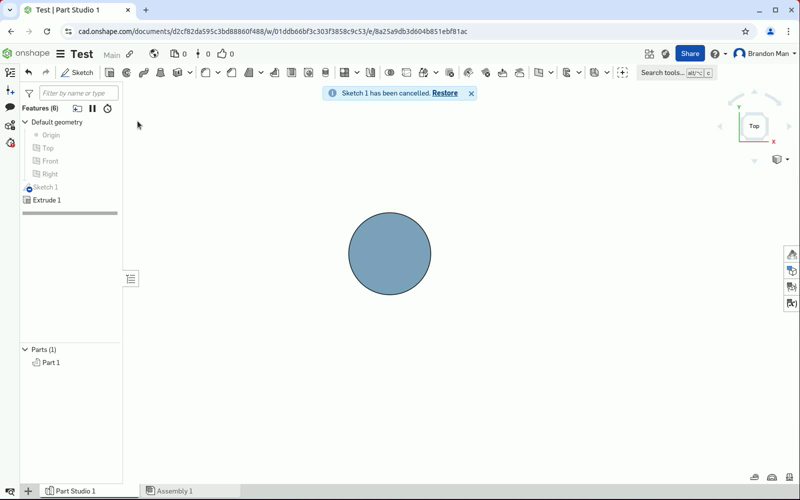
mouse_move(73, 189)
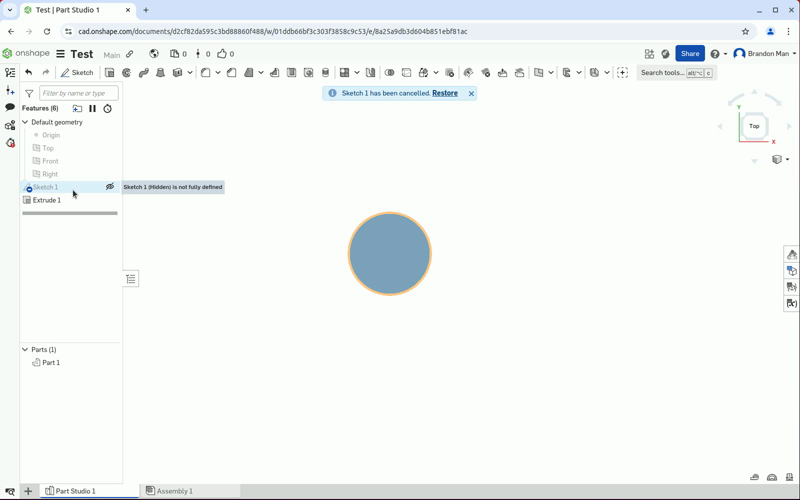
click(73, 189)
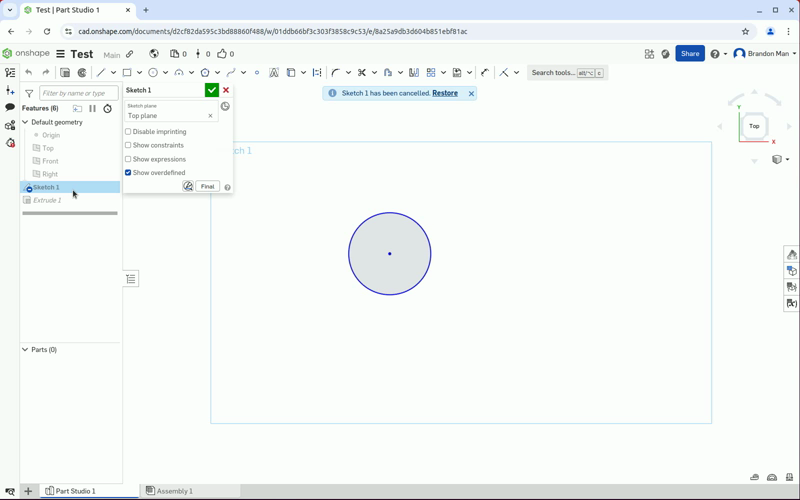
mouse_move(229, 92)
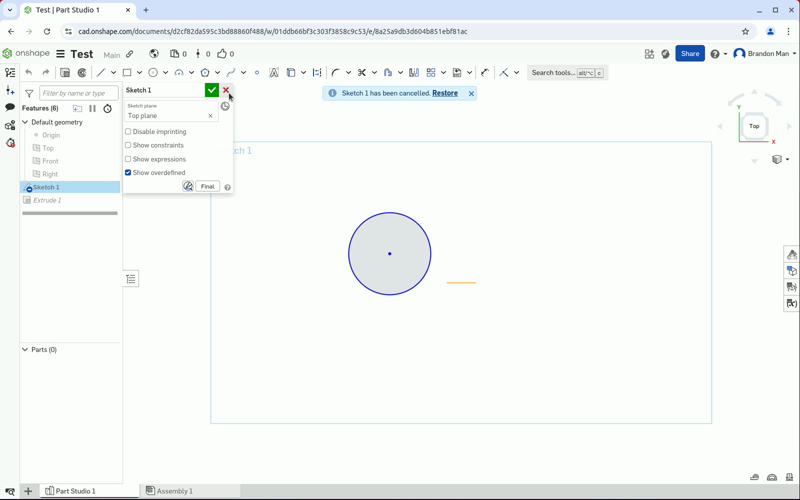
click(229, 92)
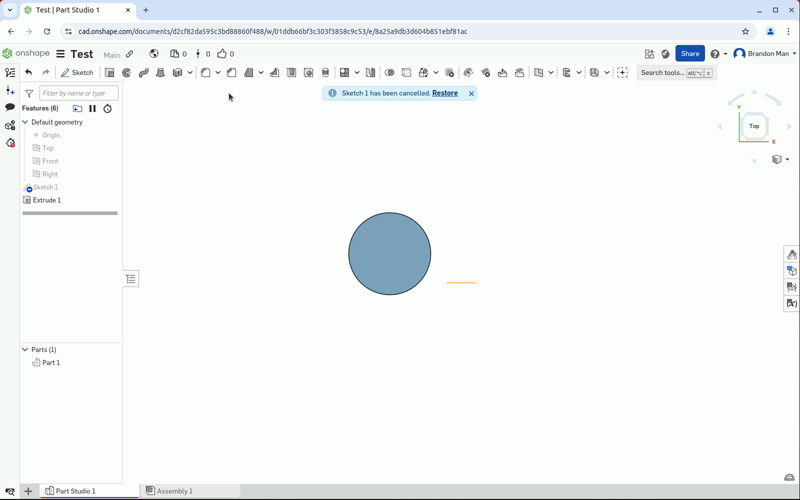
mouse_move(541, 75)
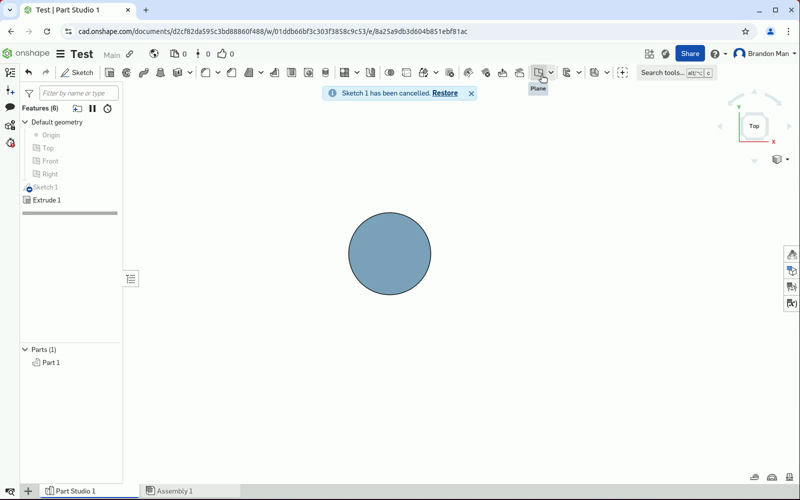
click(541, 75)
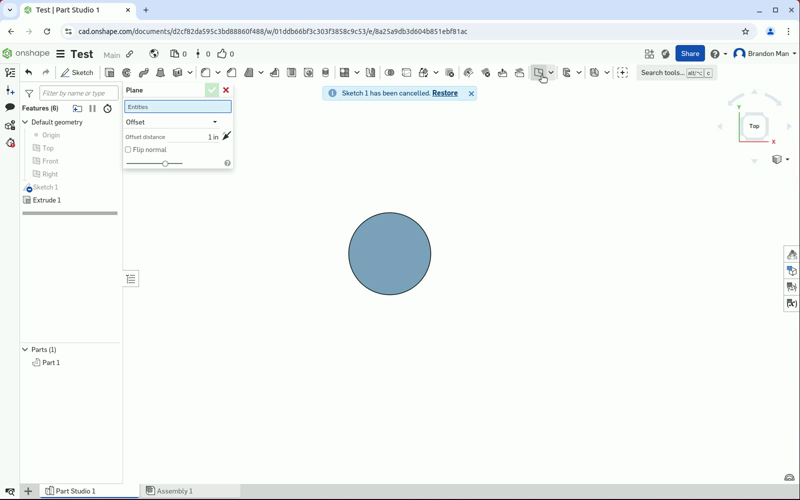
mouse_move(73, 150)
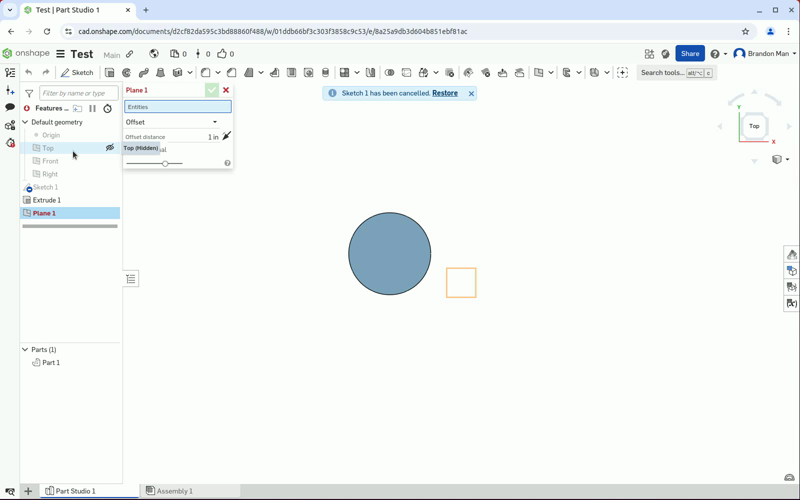
click(73, 150)
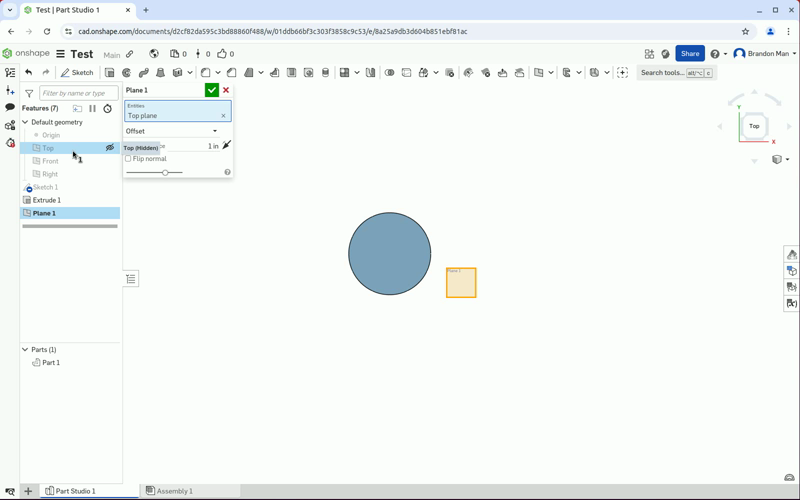
key(tab, 2)
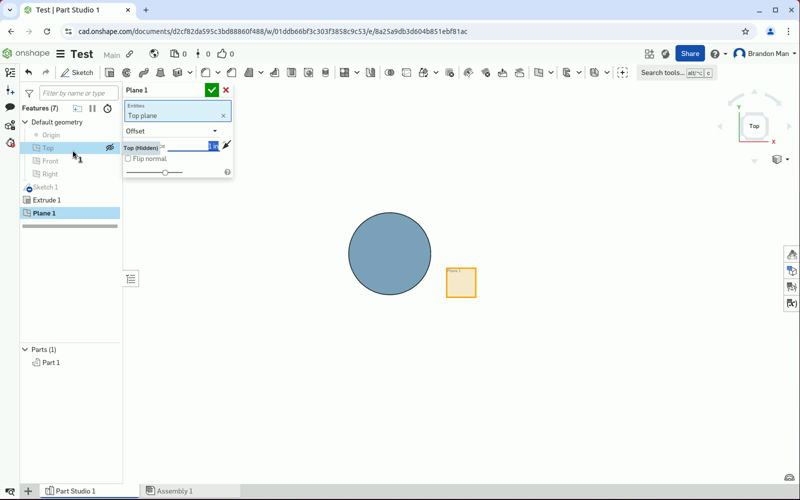
text(21.414)
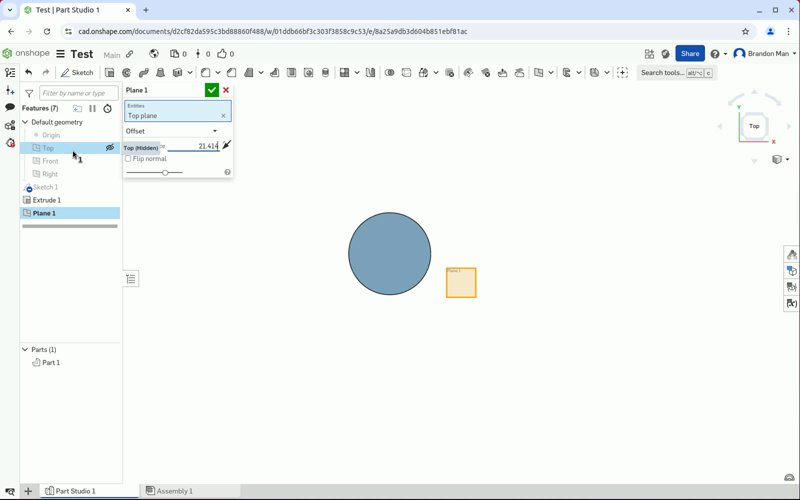
key(enter, 2)
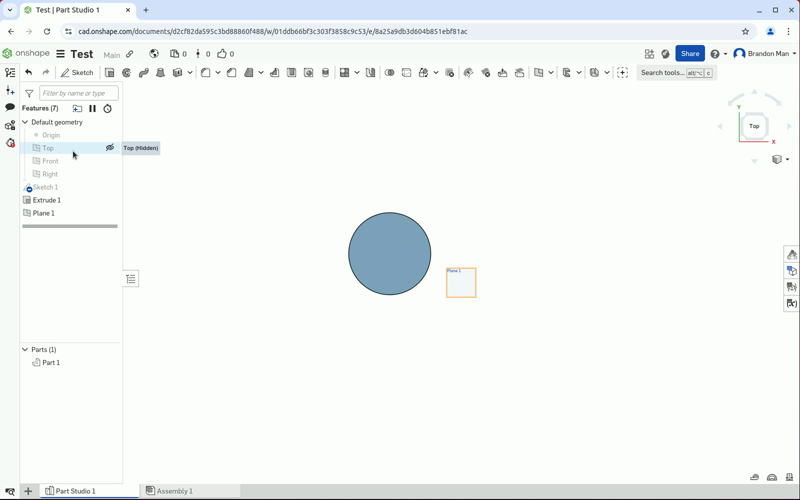
key(shift+s)
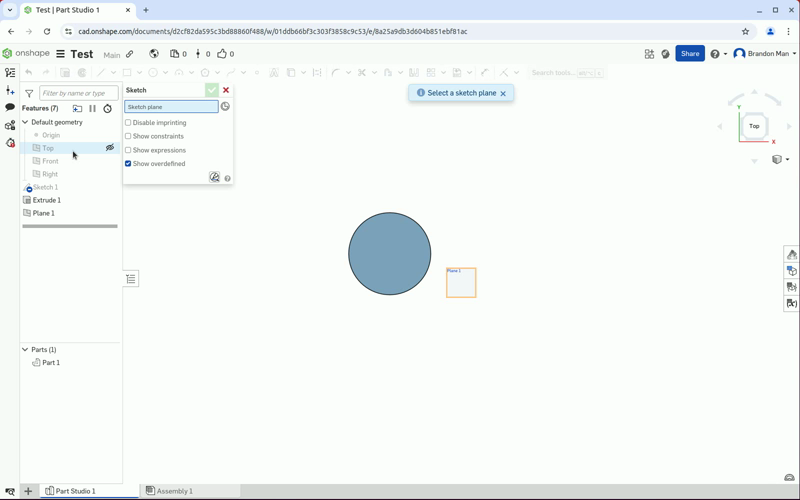
mouse_move(73, 215)
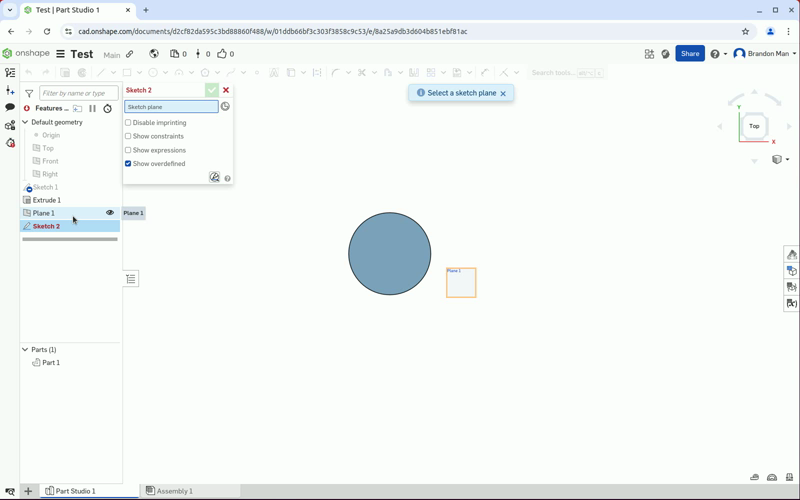
click(73, 215)
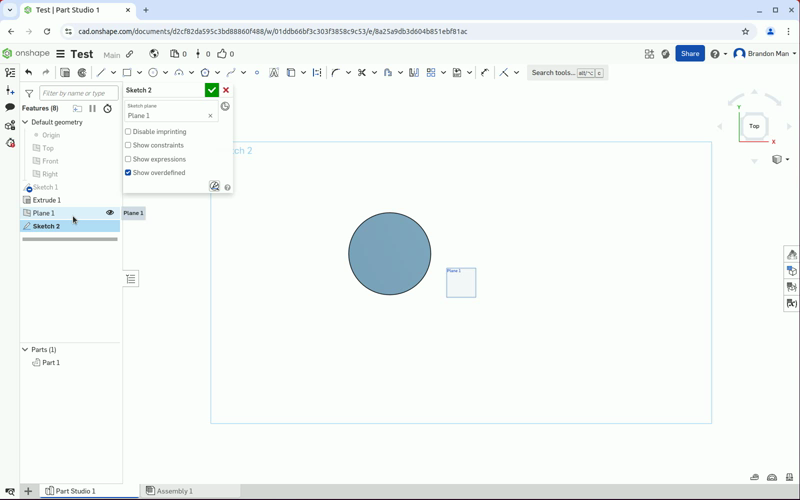
mouse_move(73, 352)
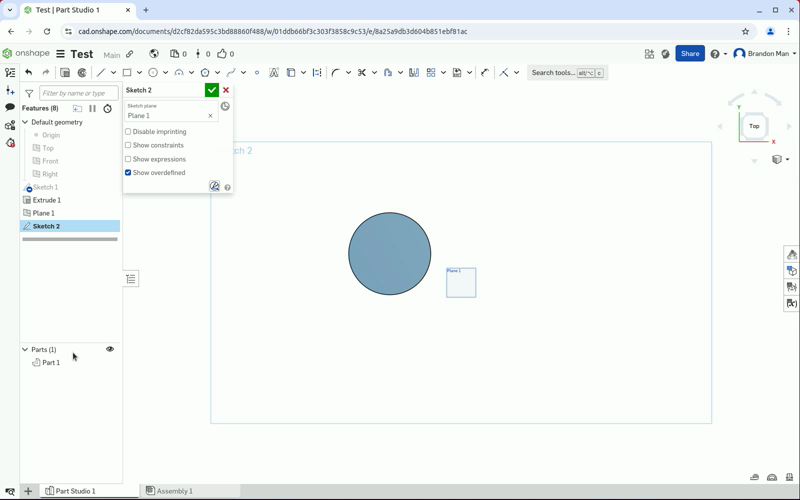
key(y)
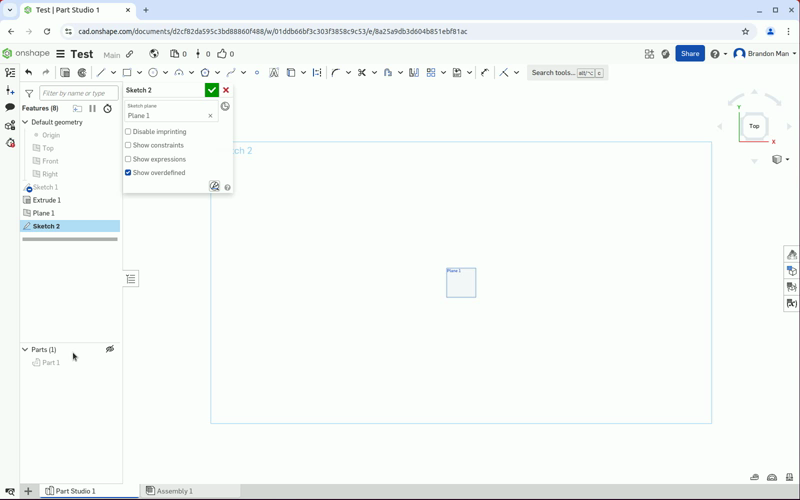
key(c)
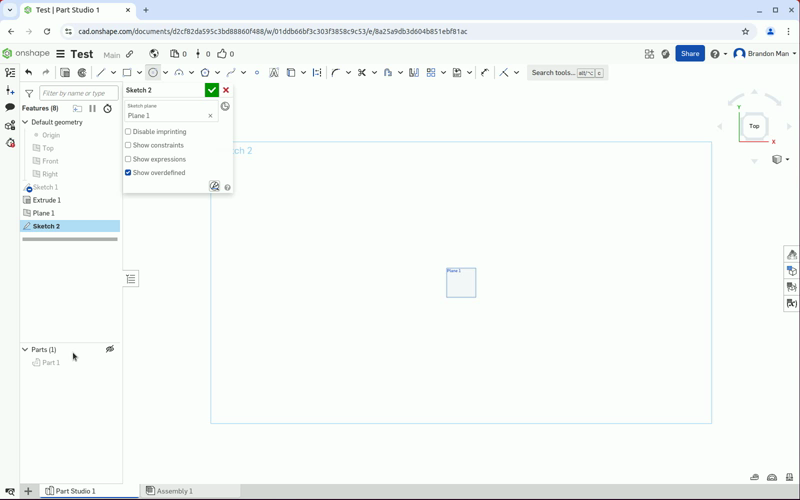
key_down(shift)
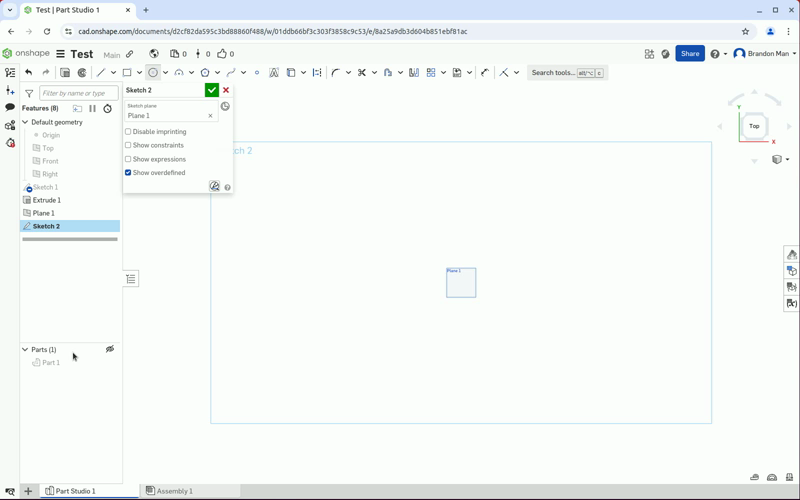
mouse_move(390, 253)
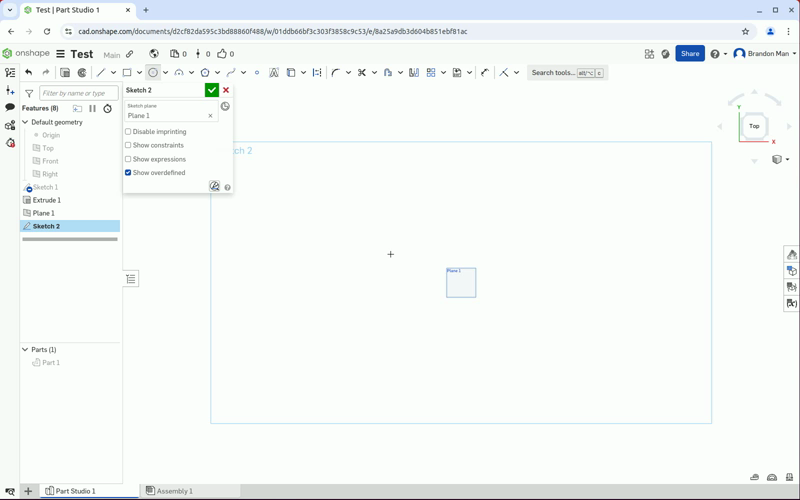
click(390, 253)
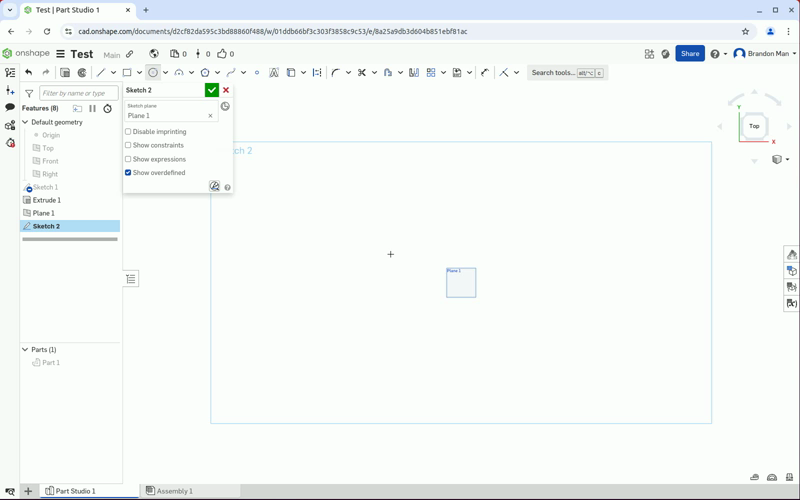
key_up(shift)
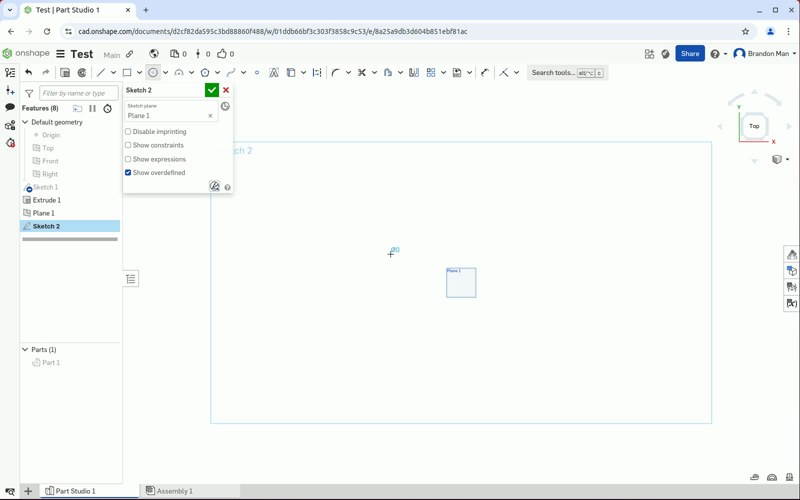
mouse_move(407, 253)
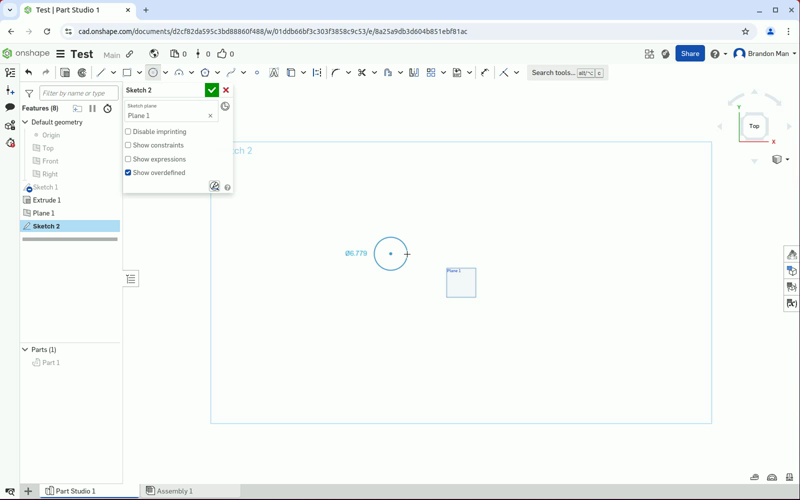
click(407, 253)
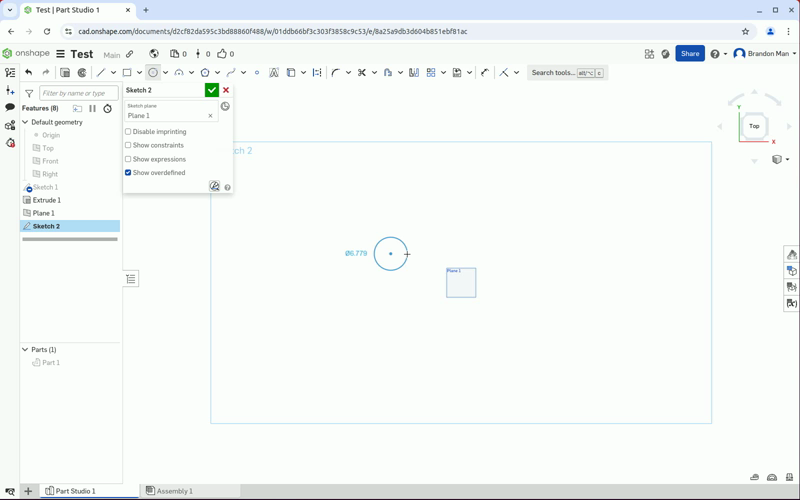
key(esc)
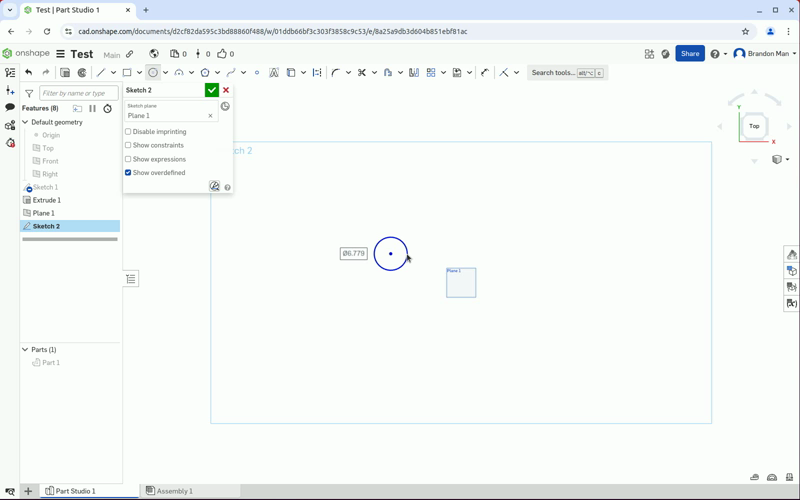
mouse_move(386, 265)
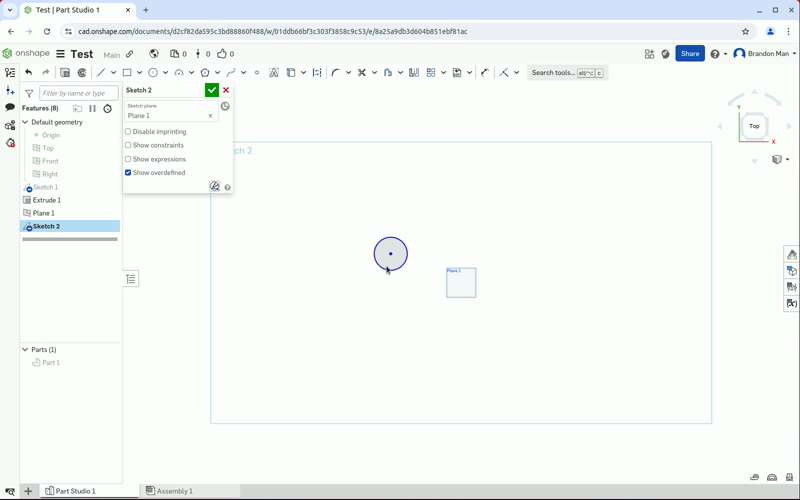
scroll(6)
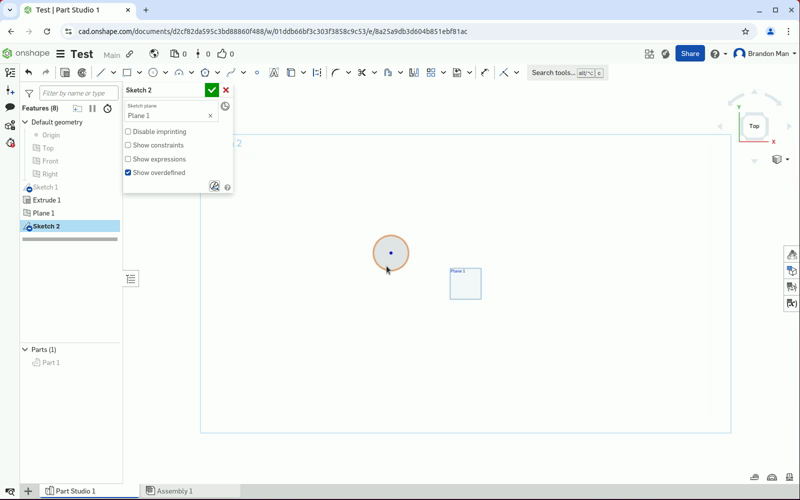
scroll(6)
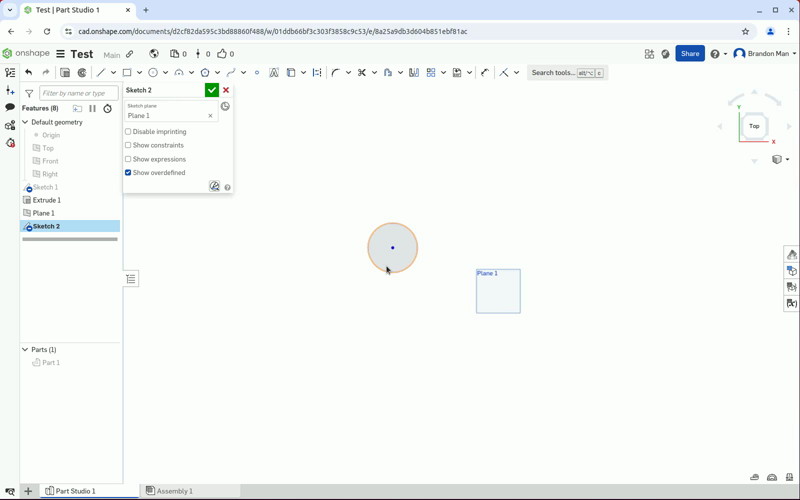
scroll(6)
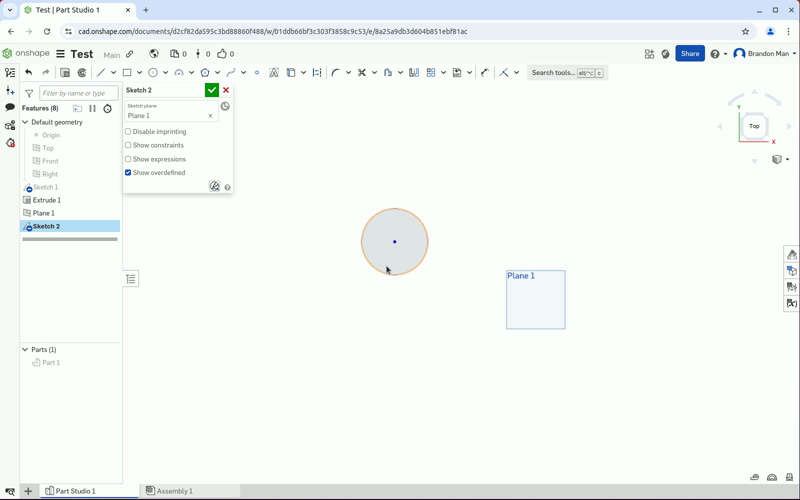
scroll(6)
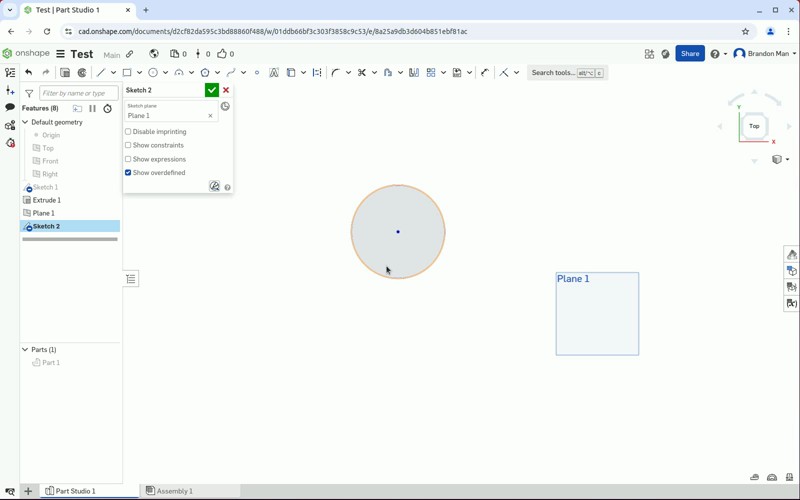
scroll(6)
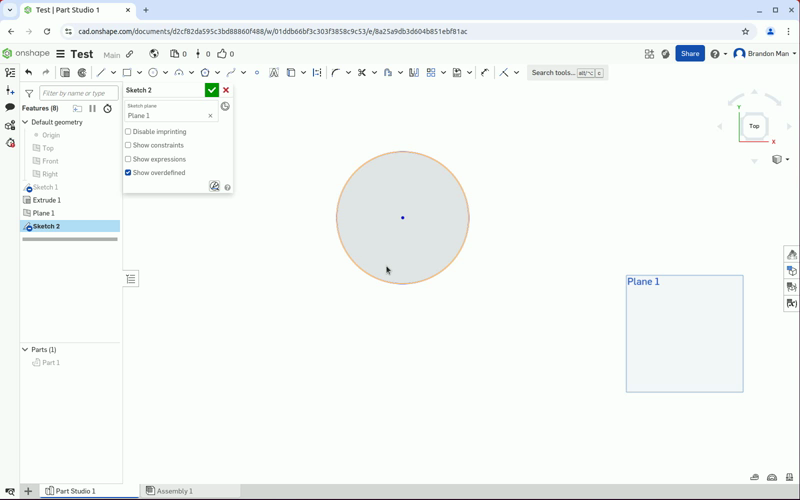
scroll(6)
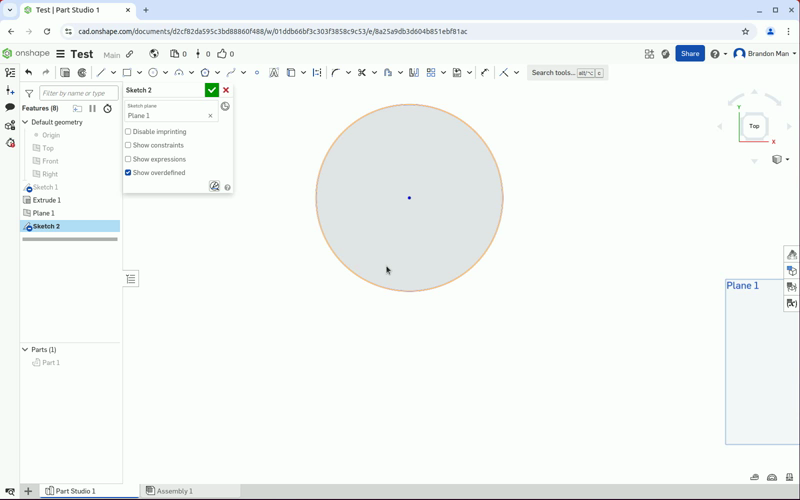
scroll(6)
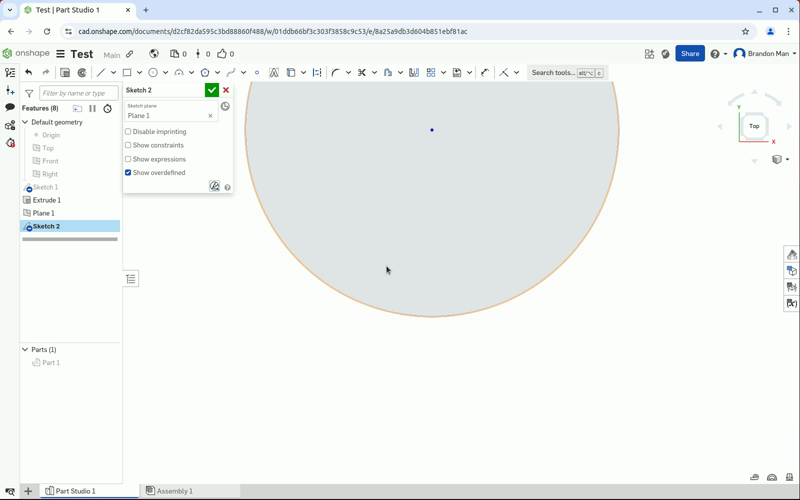
click(386, 265)
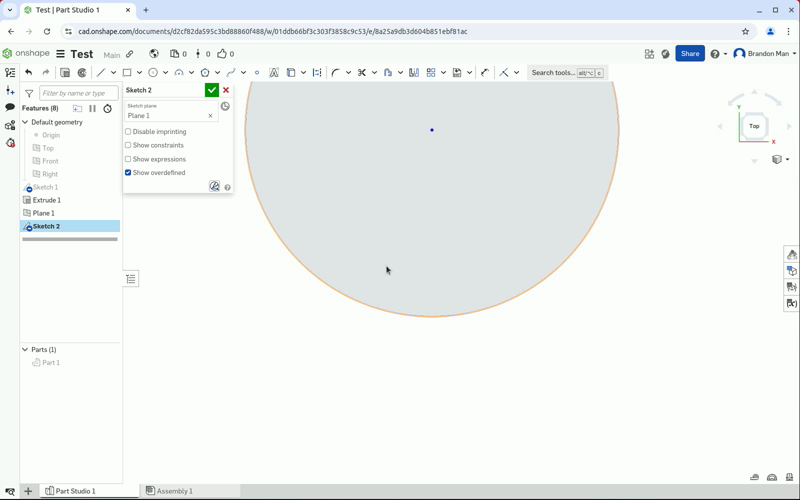
scroll(-6)
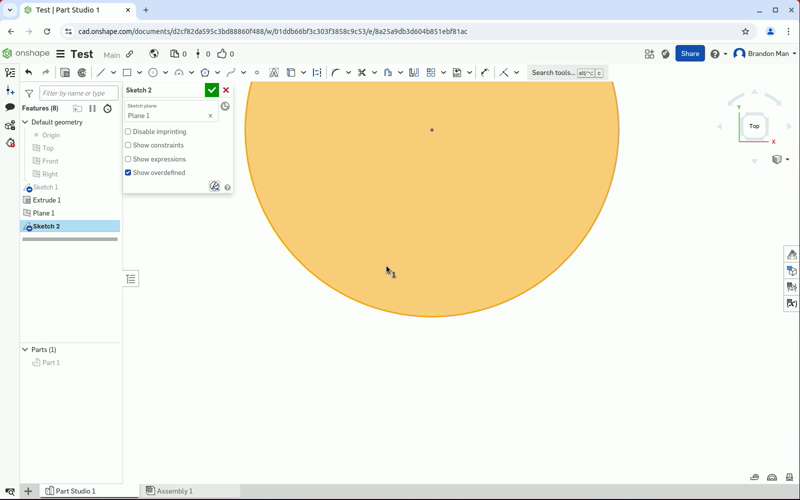
scroll(-6)
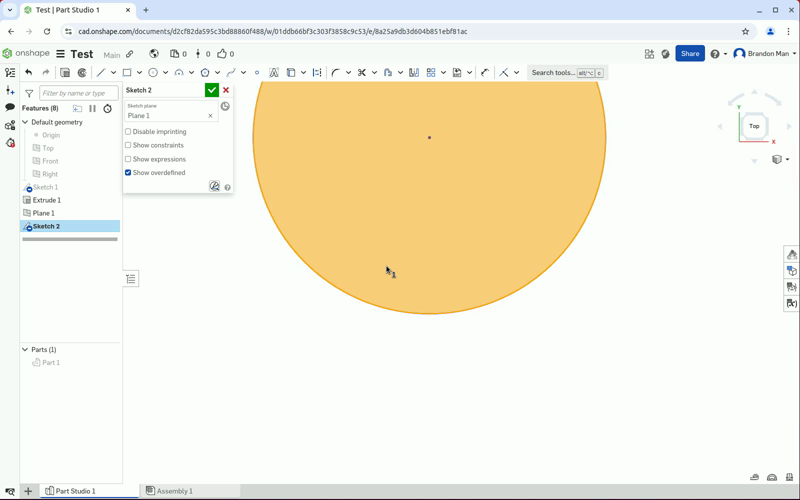
scroll(-6)
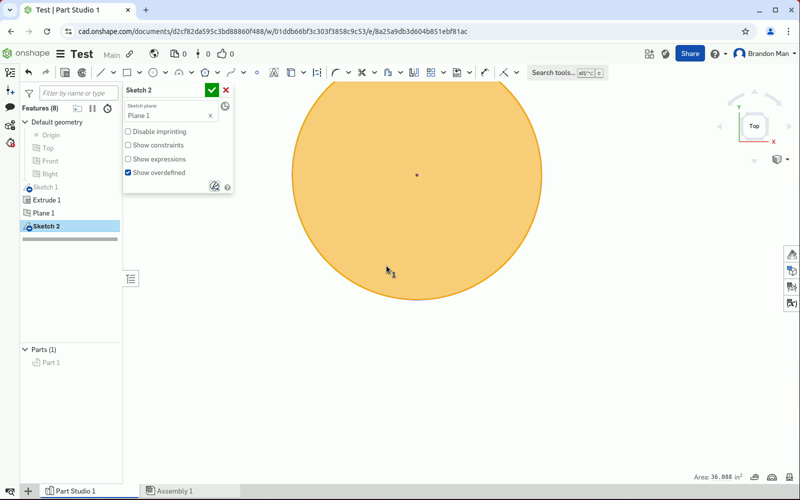
scroll(-6)
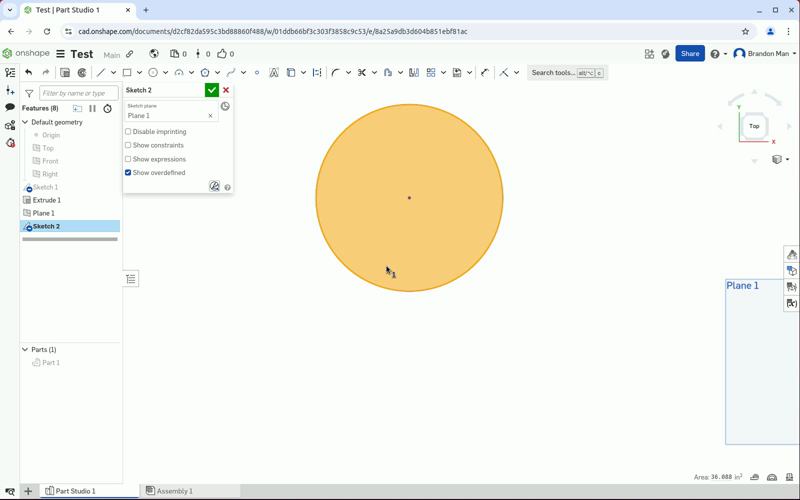
scroll(-6)
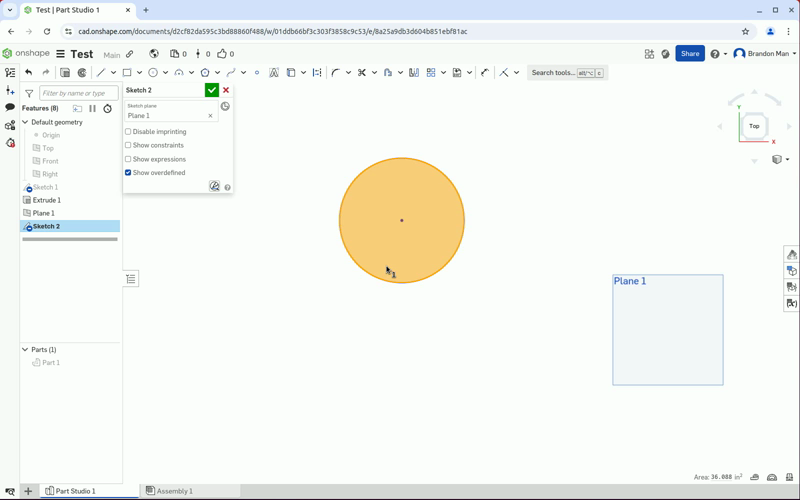
scroll(-6)
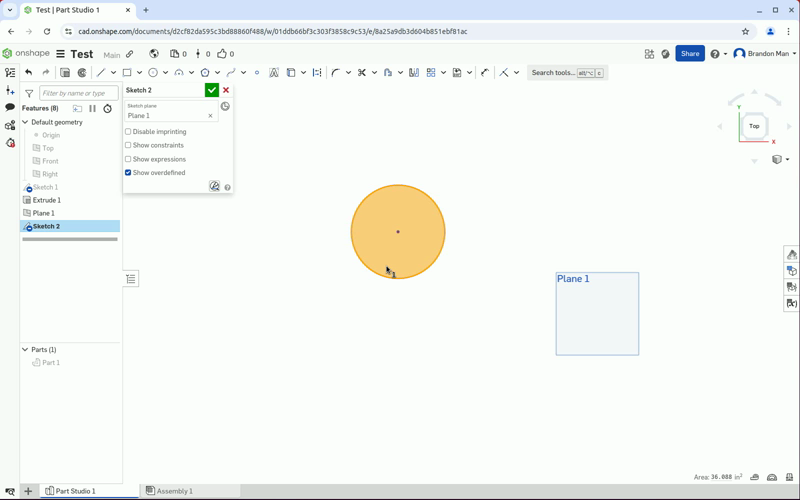
scroll(-6)
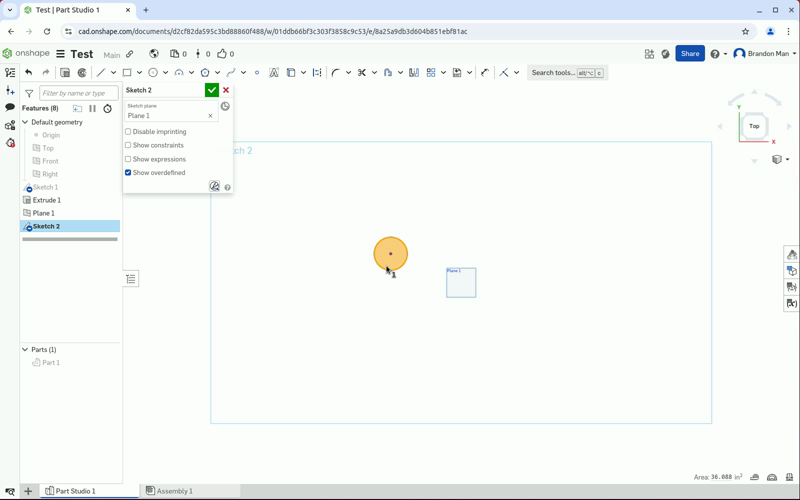
mouse_move(73, 352)
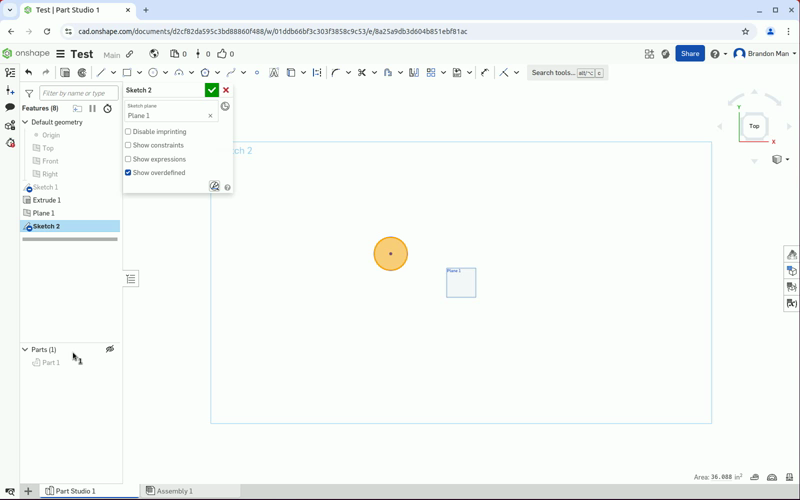
key(shift+y)
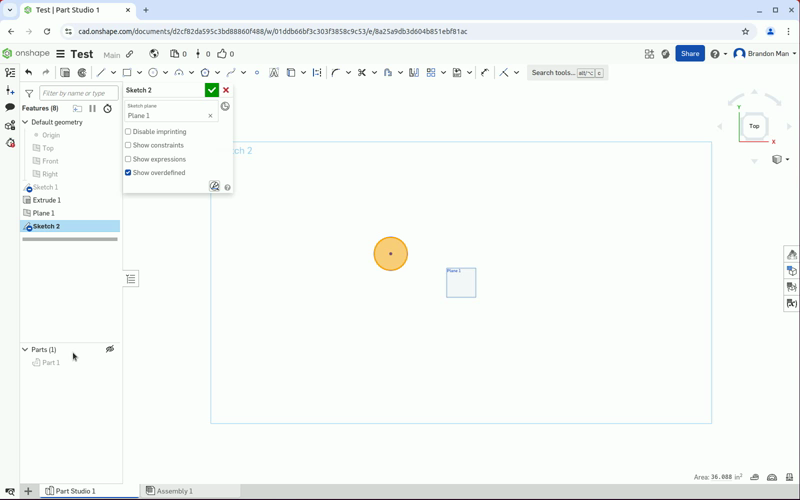
key(shift+e)
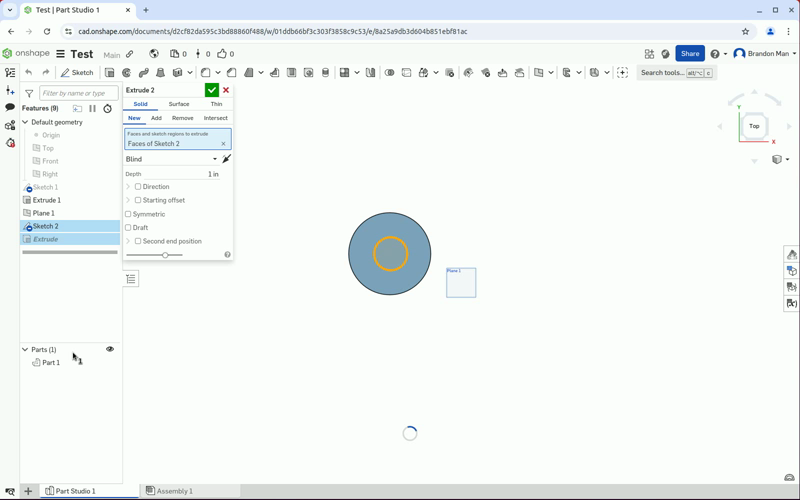
mouse_move(143, 106)
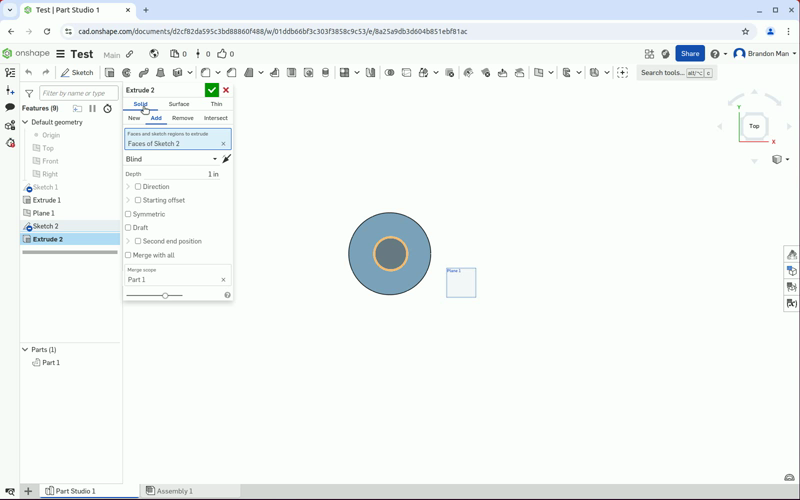
click(143, 106)
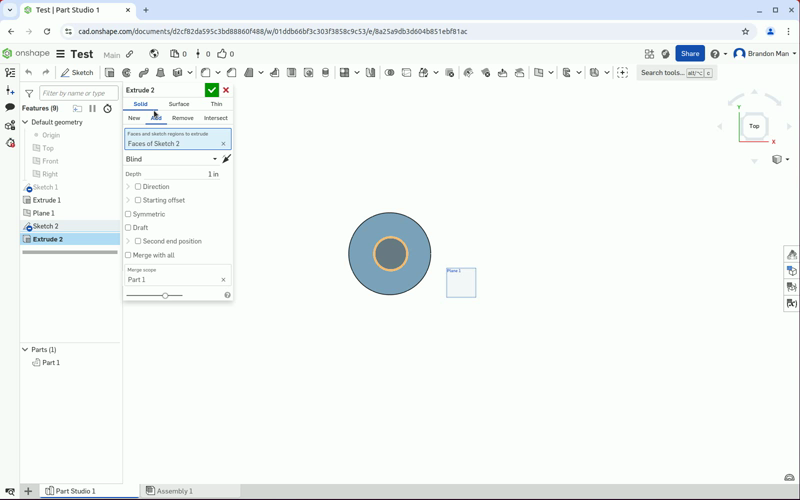
mouse_move(186, 120)
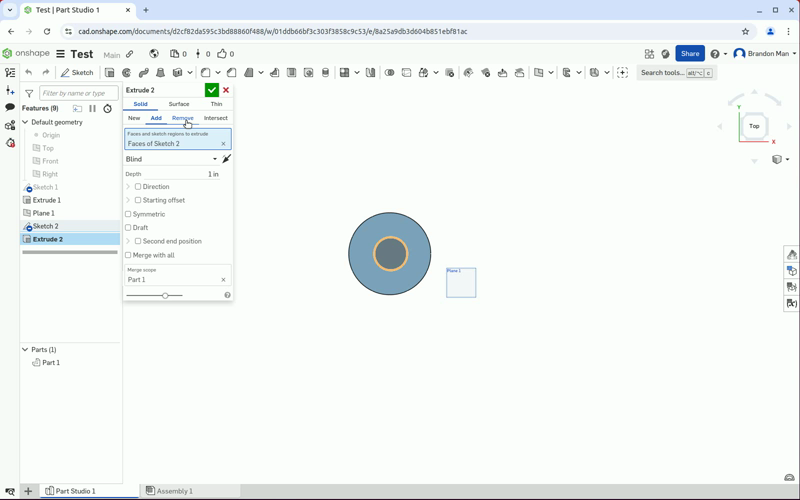
click(186, 120)
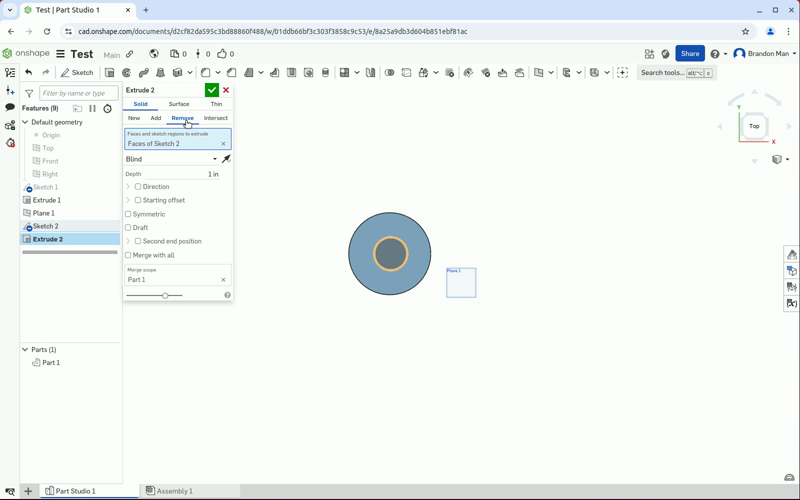
key(tab, 4)
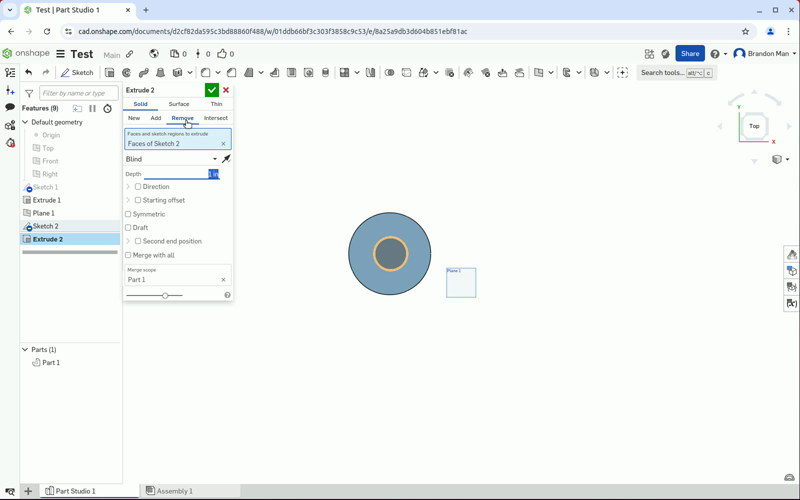
text(21.423)
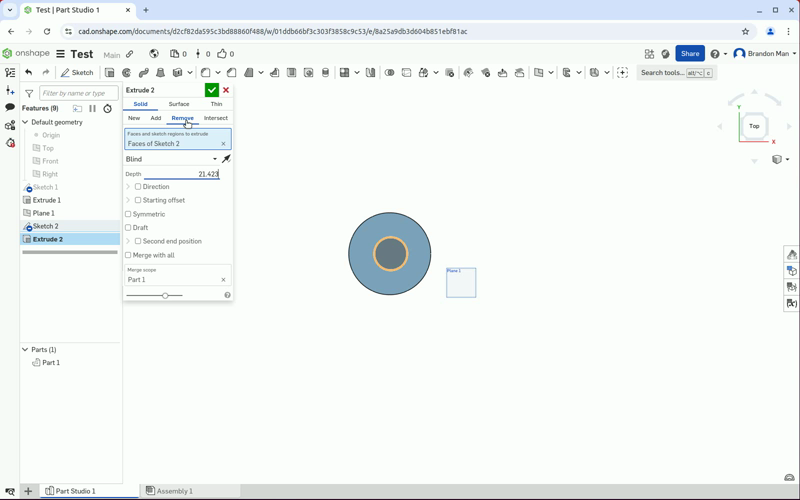
key(tab, 6)
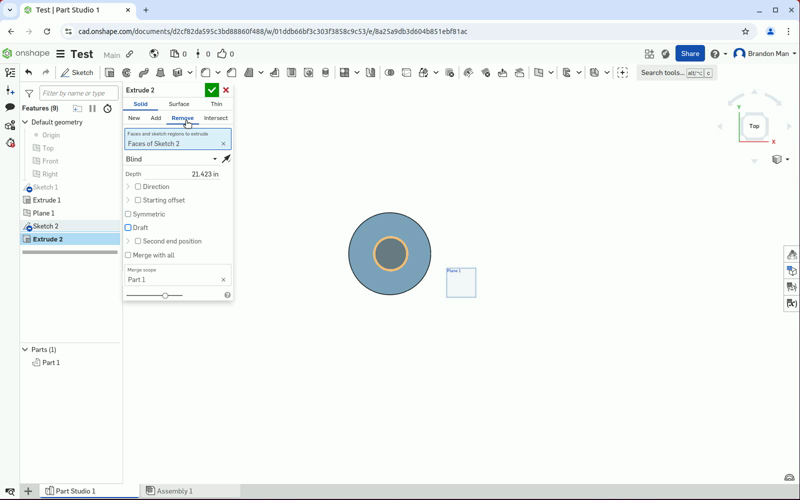
key(space)
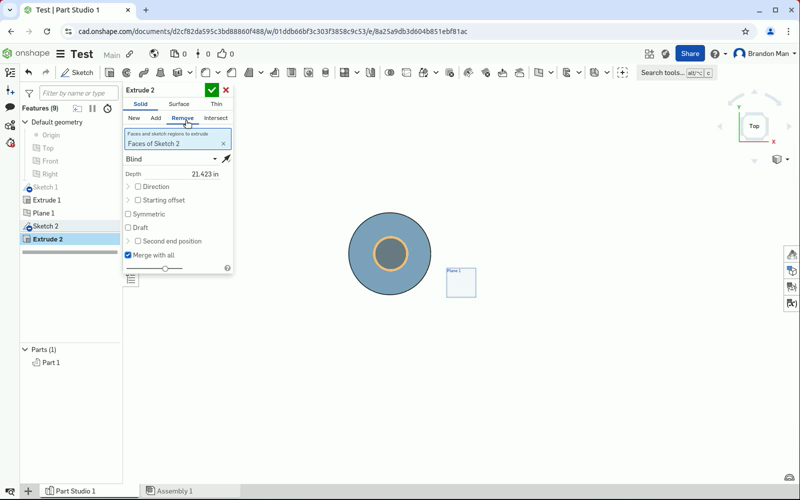
key(enter)
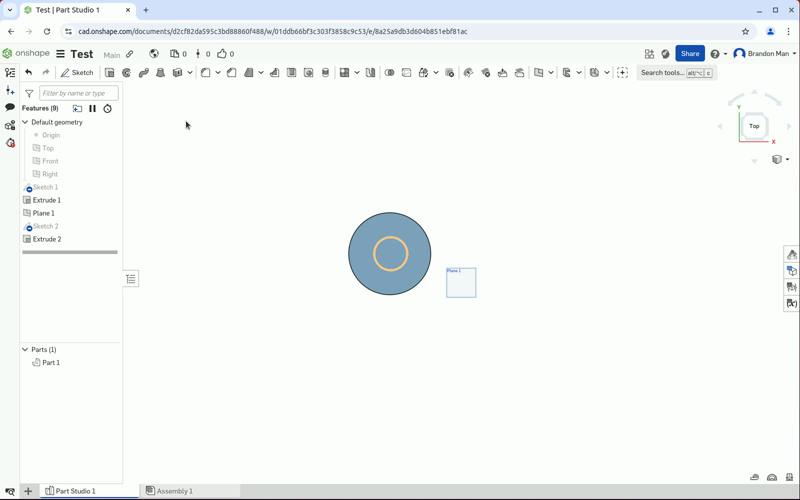
key(shift+h)
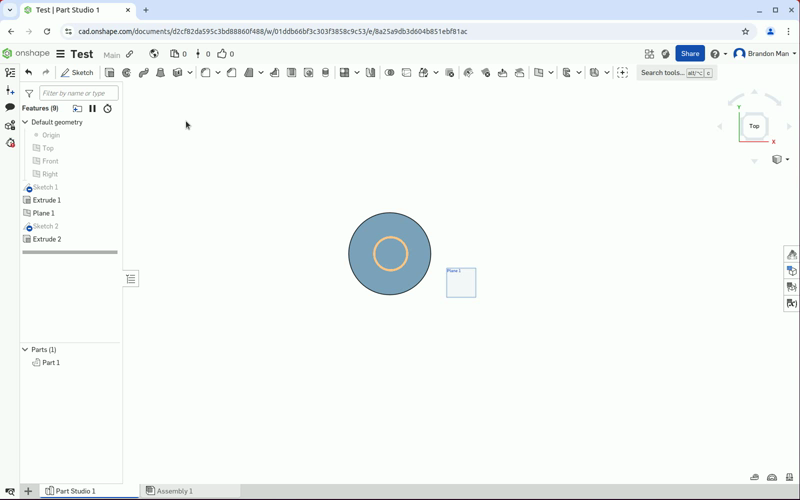
key(shift+h)
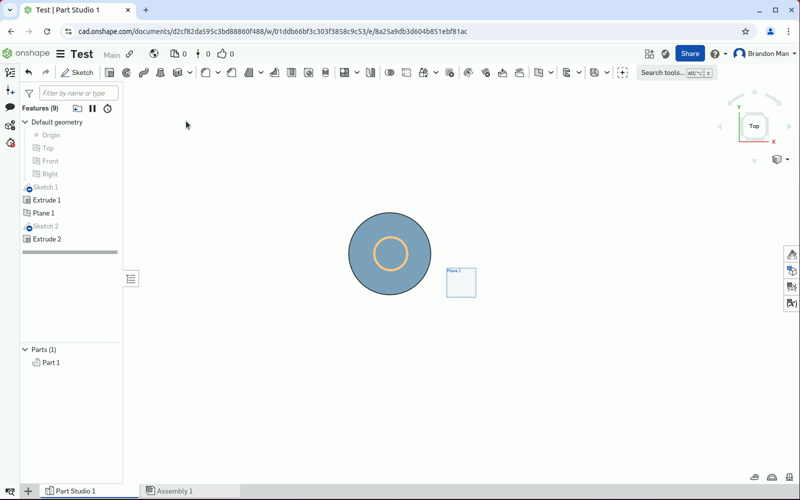
key(shift+7)
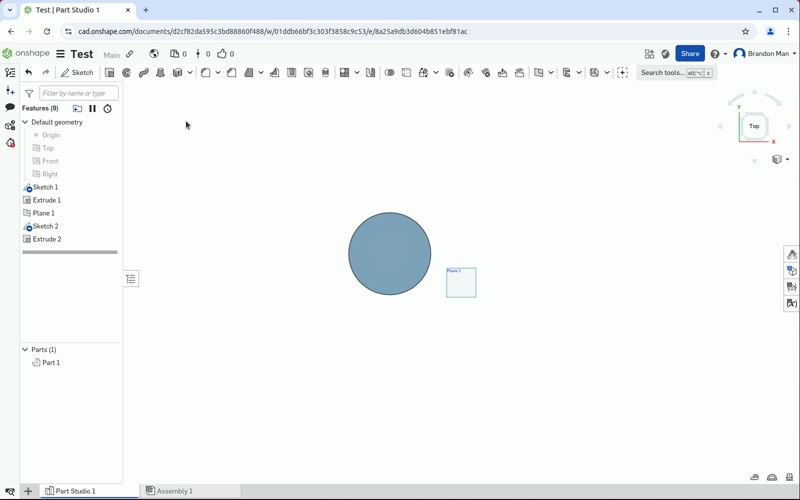
key(up, 3)
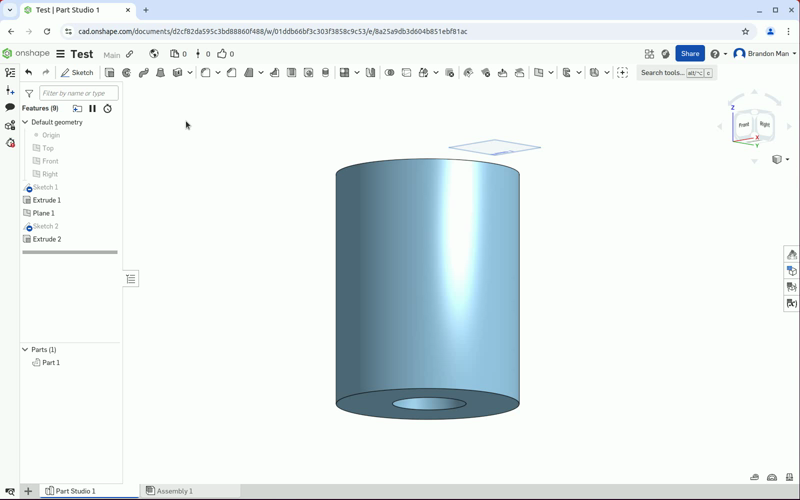
key(left, 3)
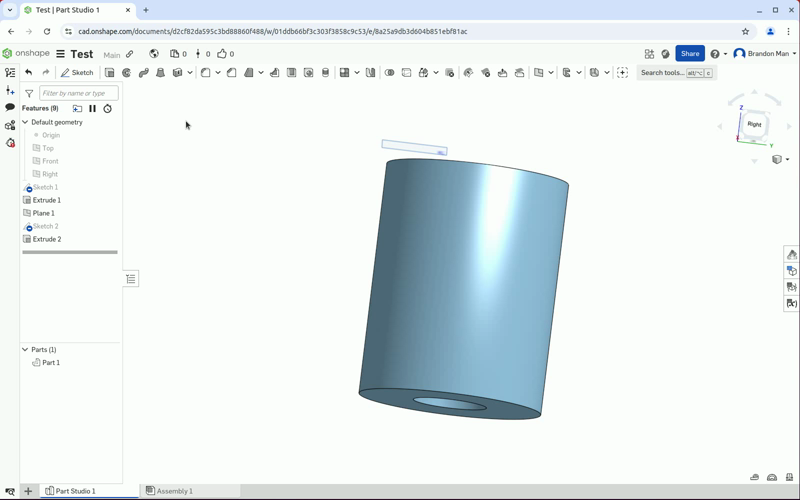
key(right, 3)
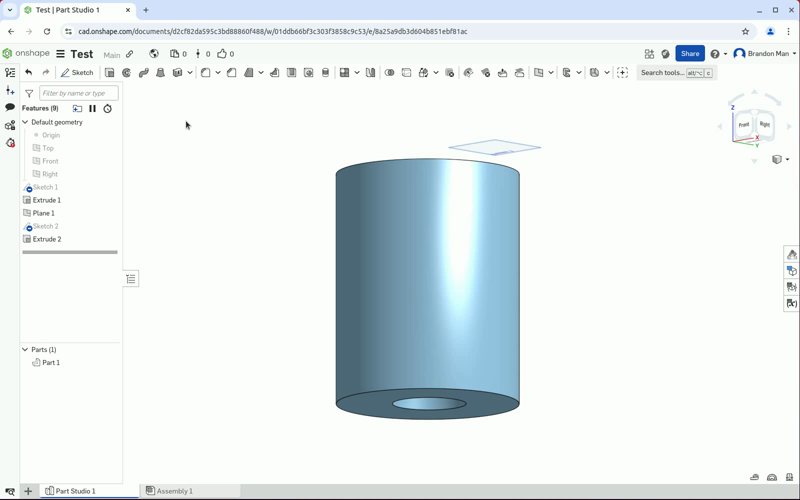
key(down, 3)
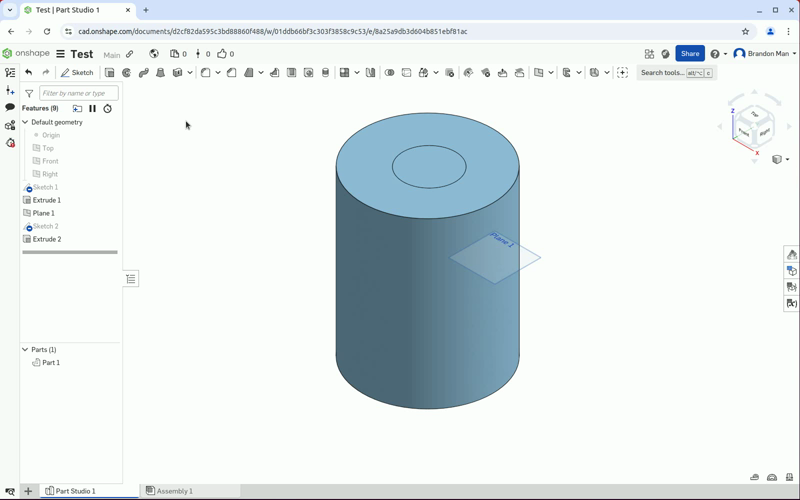
mouse_move(73, 189)
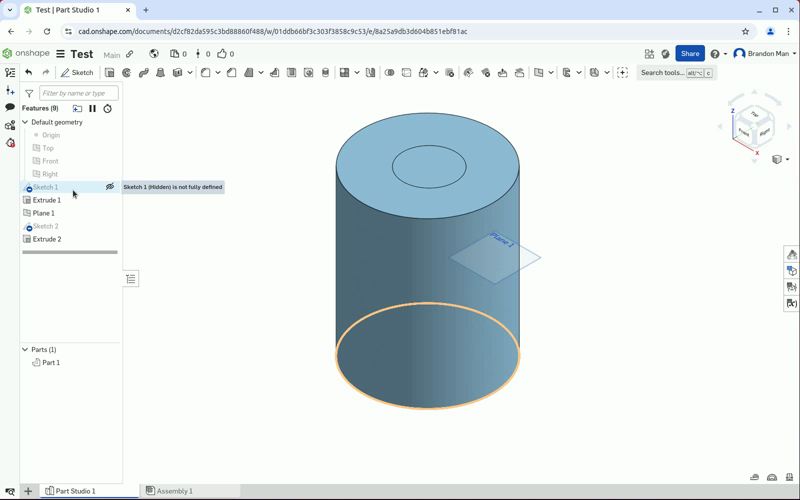
click(73, 189)